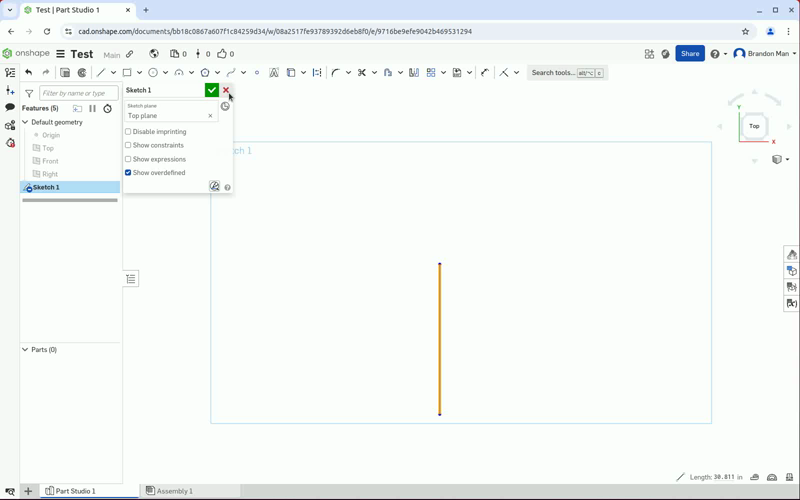
key(shift+h)
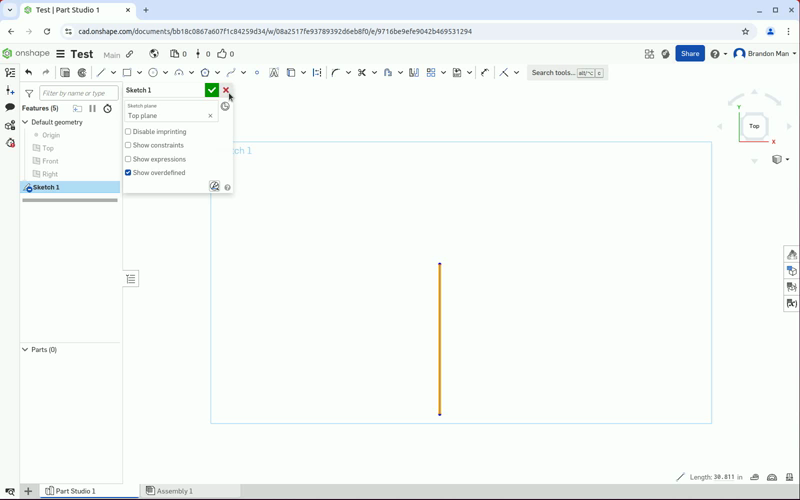
key(shift+s)
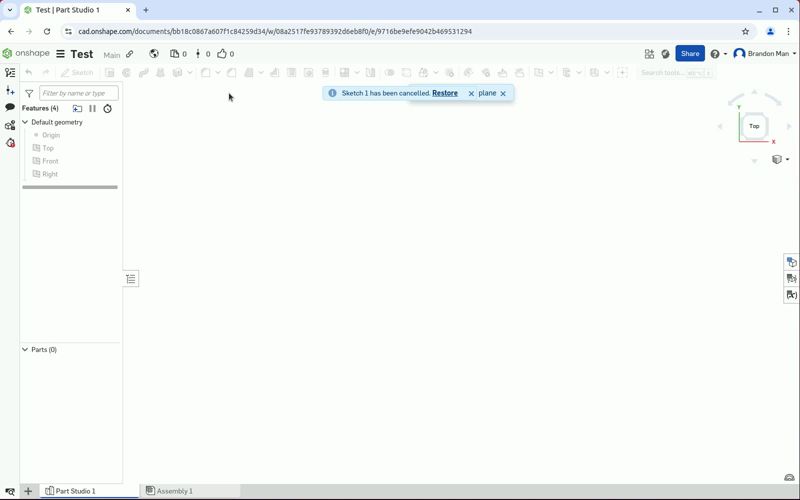
mouse_move(73, 150)
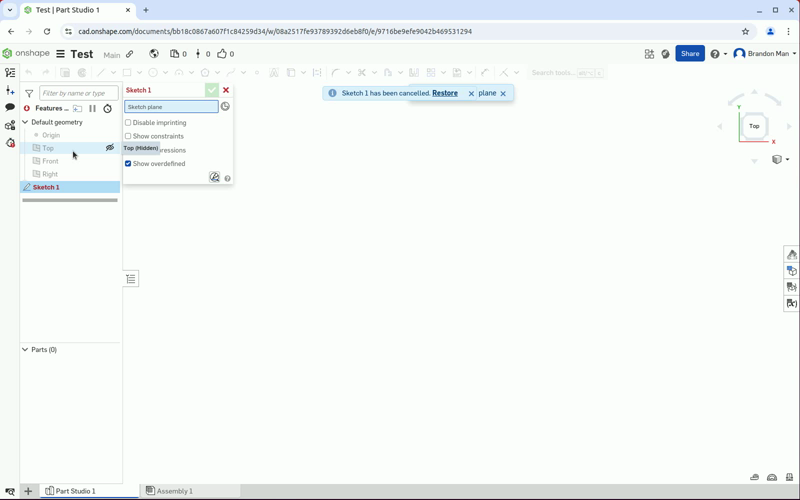
click(73, 150)
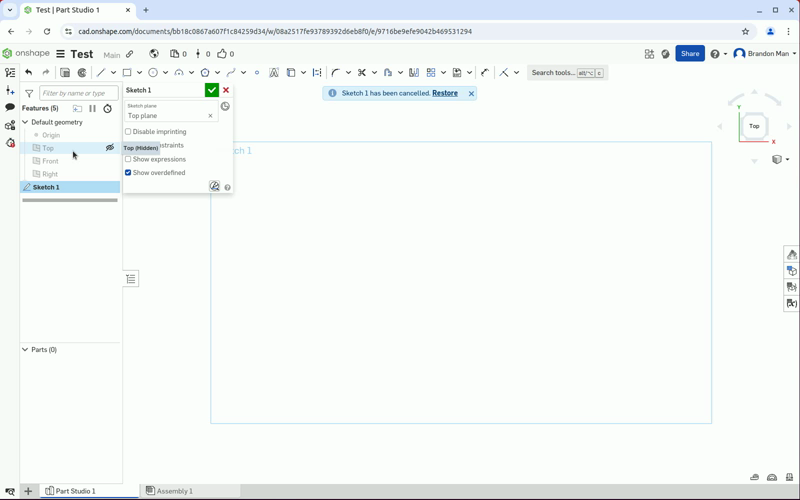
mouse_move(73, 352)
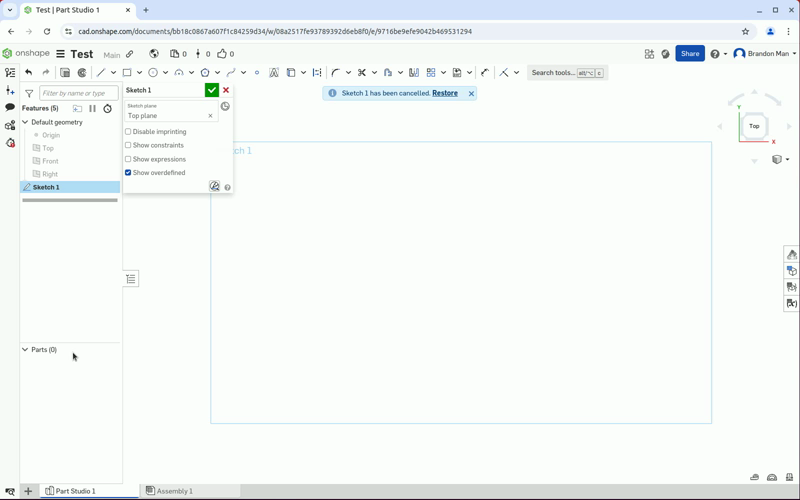
key(y)
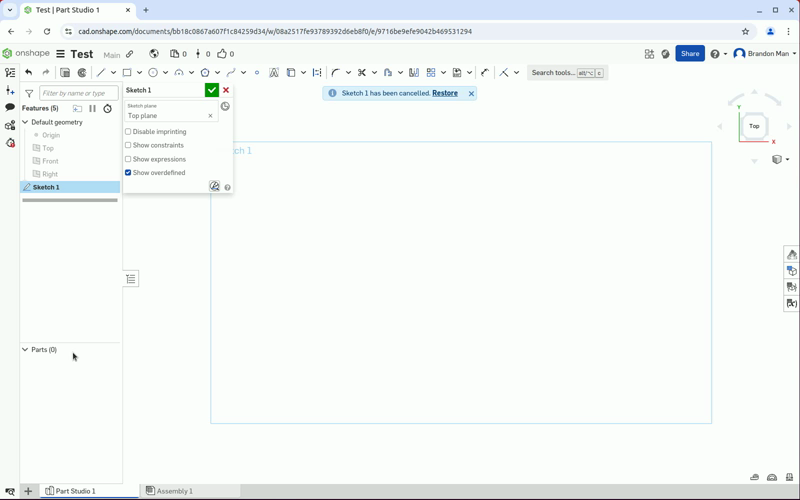
key(c)
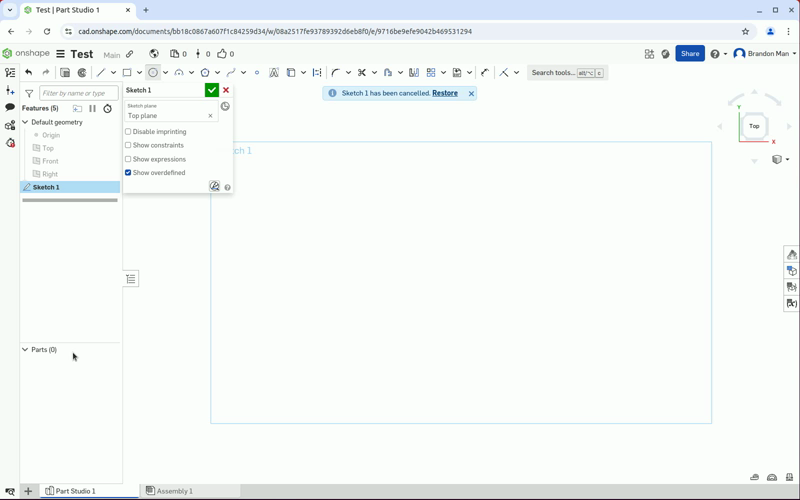
key_down(shift)
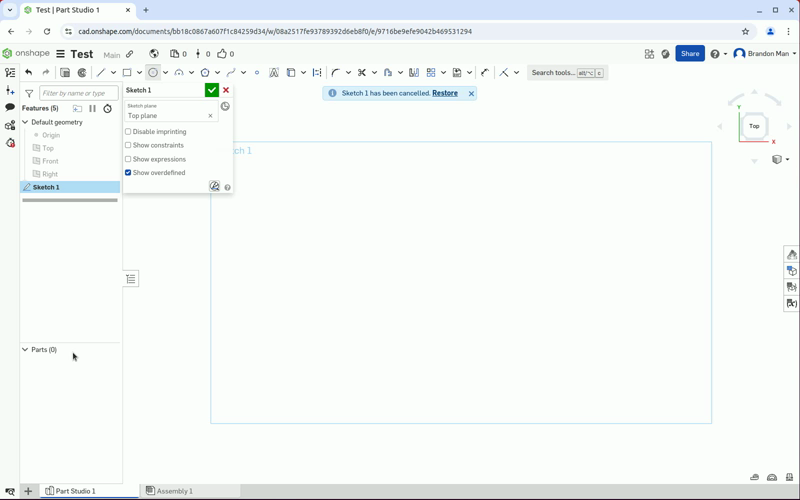
mouse_move(461, 282)
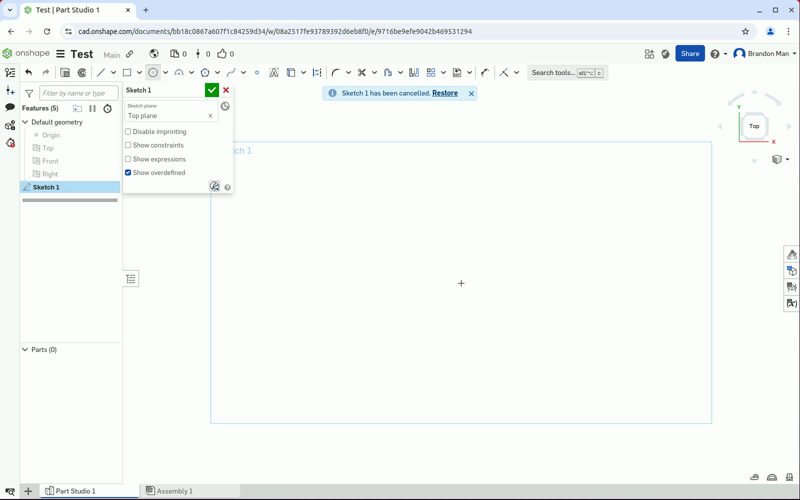
click(461, 282)
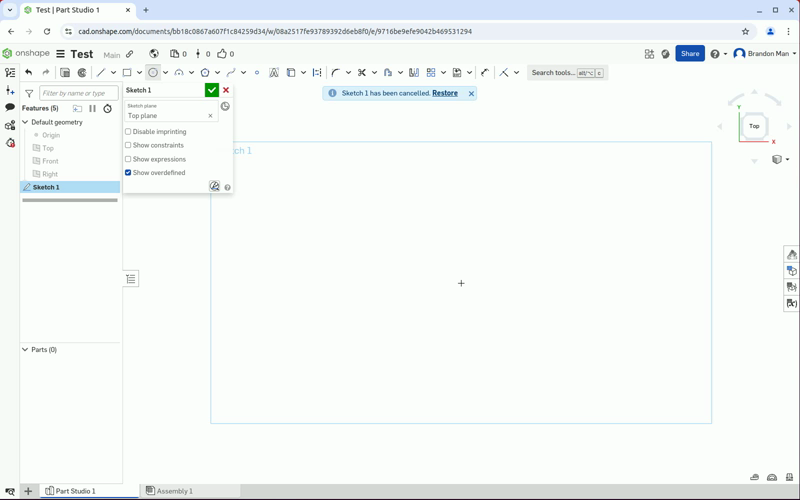
key_up(shift)
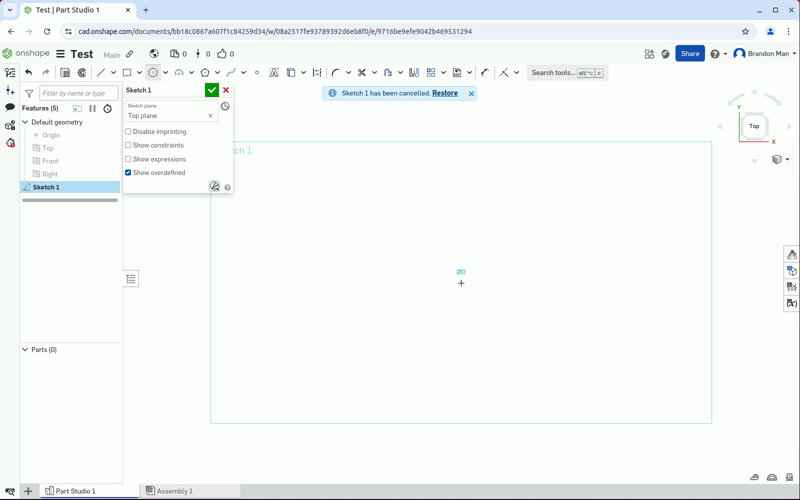
mouse_move(574, 282)
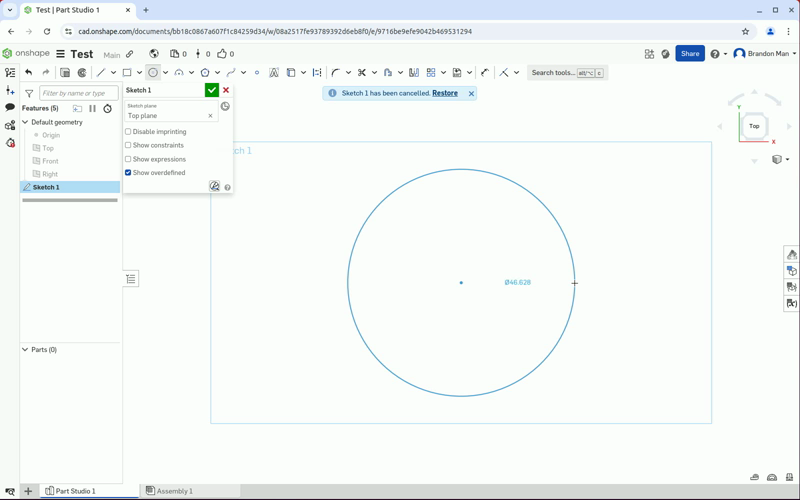
click(574, 282)
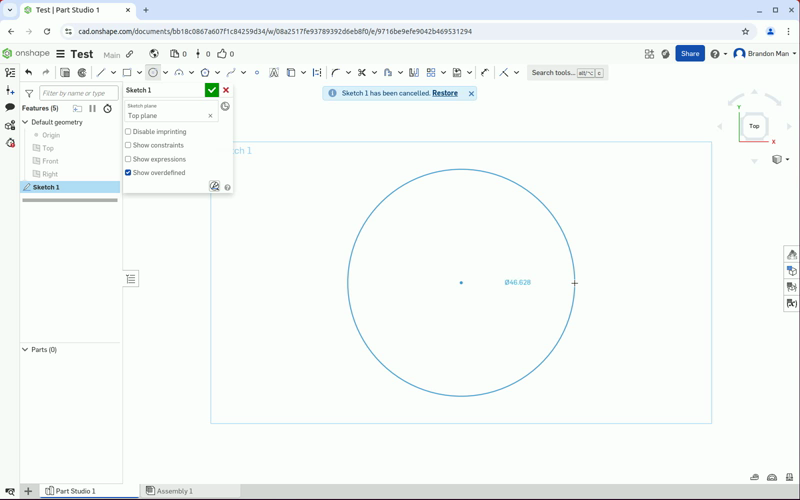
key(esc)
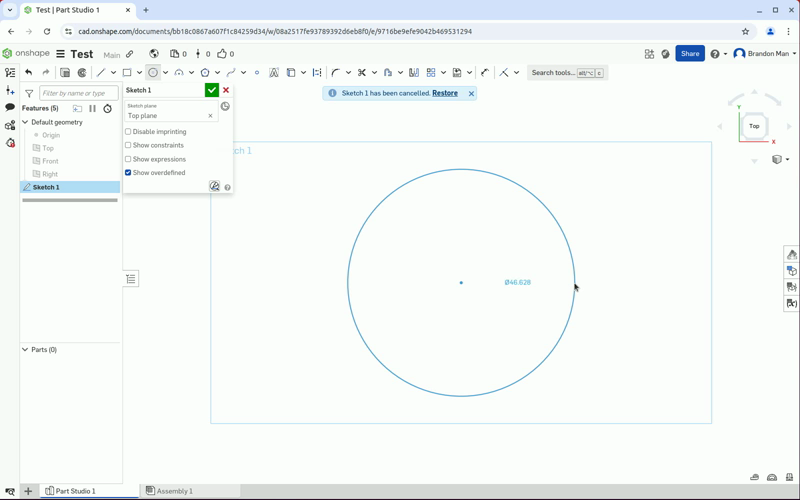
mouse_move(446, 300)
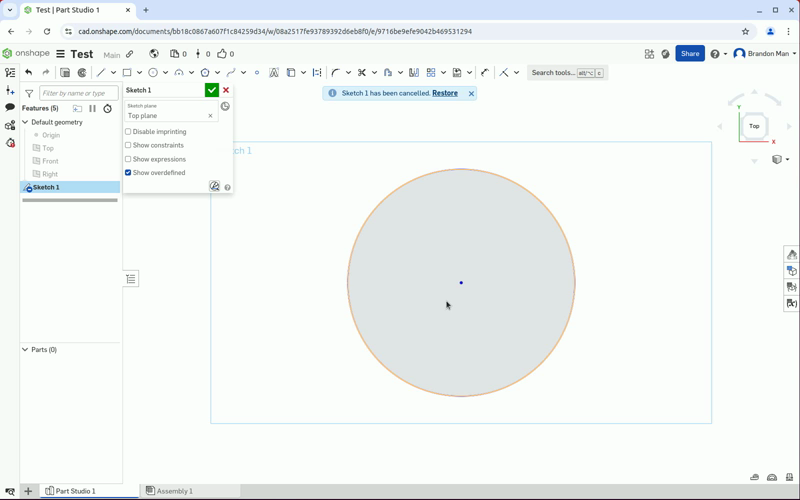
click(446, 300)
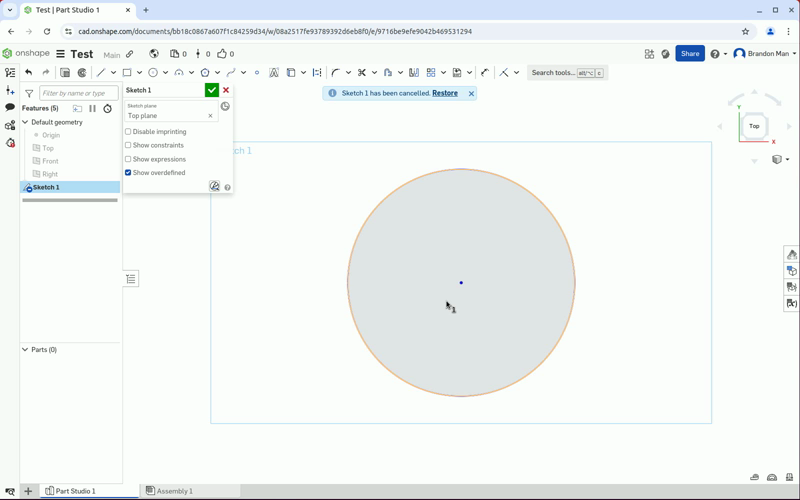
mouse_move(73, 352)
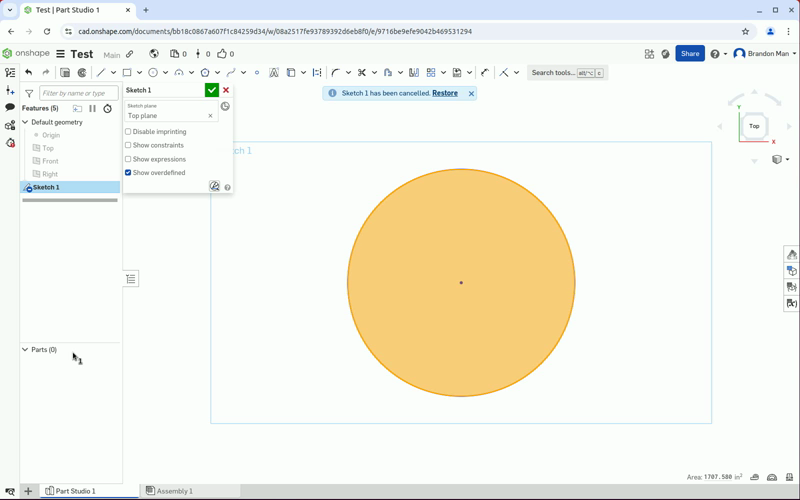
key(shift+y)
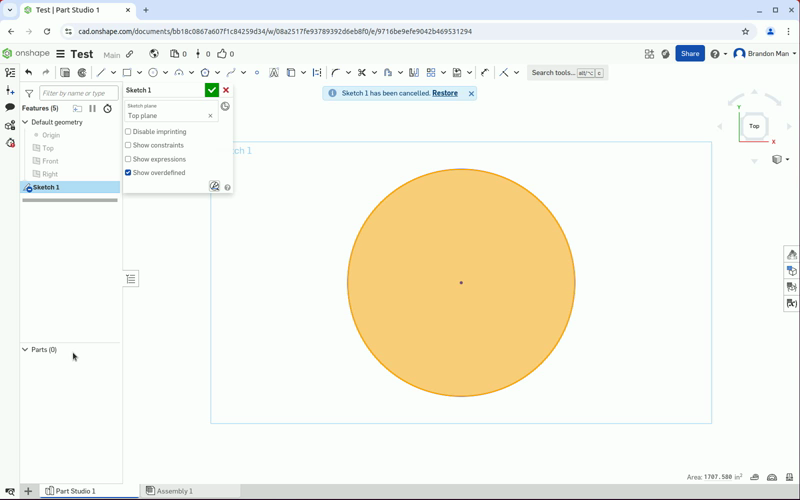
key(shift+e)
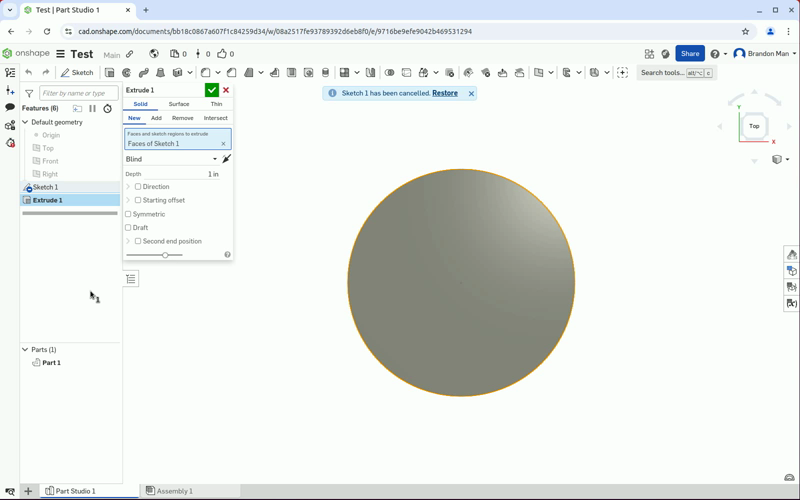
mouse_move(143, 106)
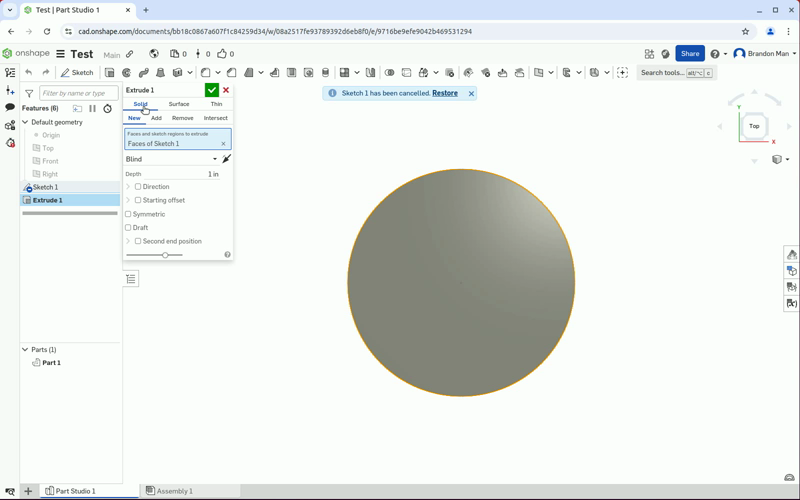
click(143, 106)
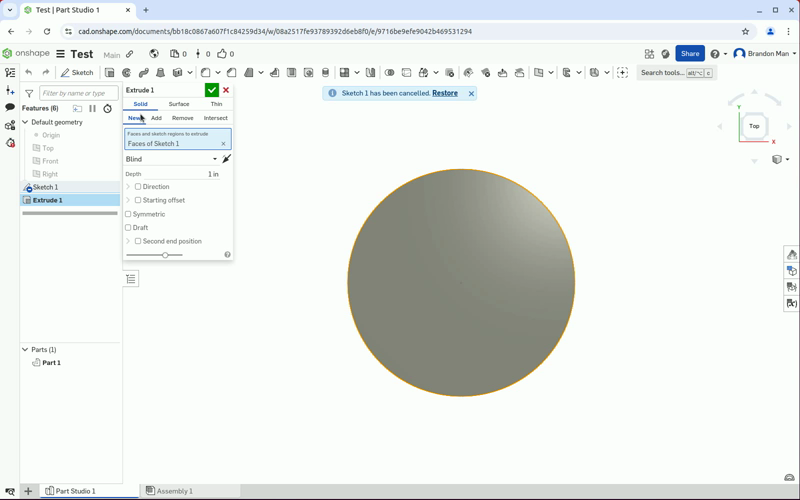
mouse_move(137, 120)
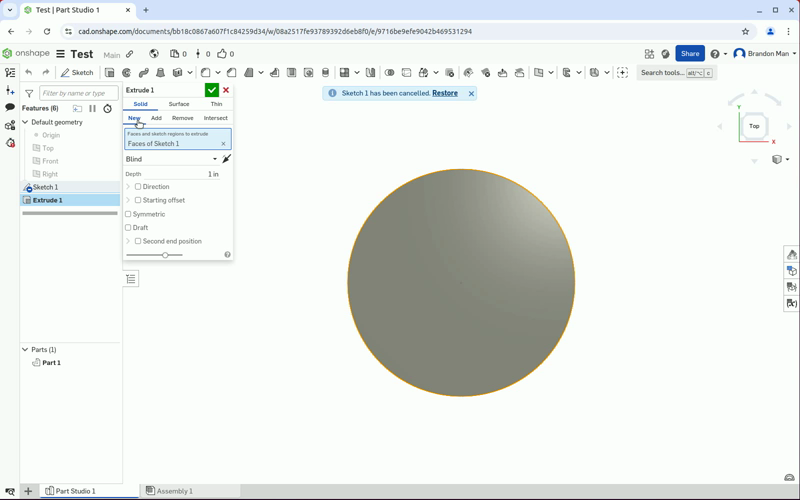
click(137, 120)
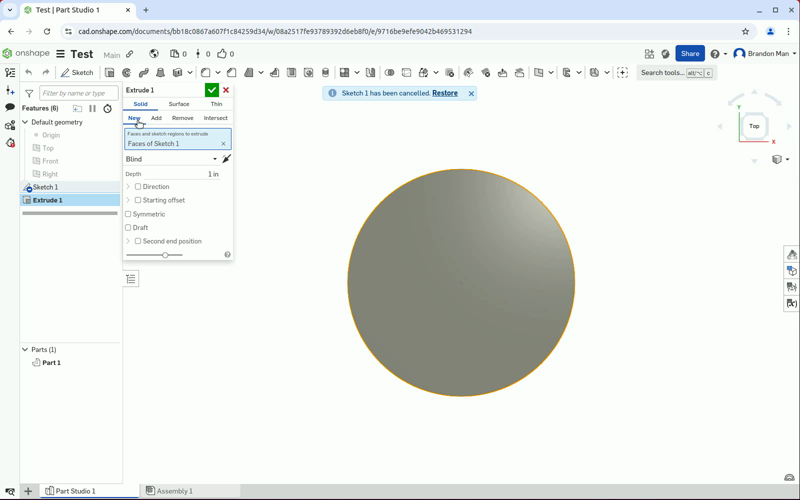
key(tab, 4)
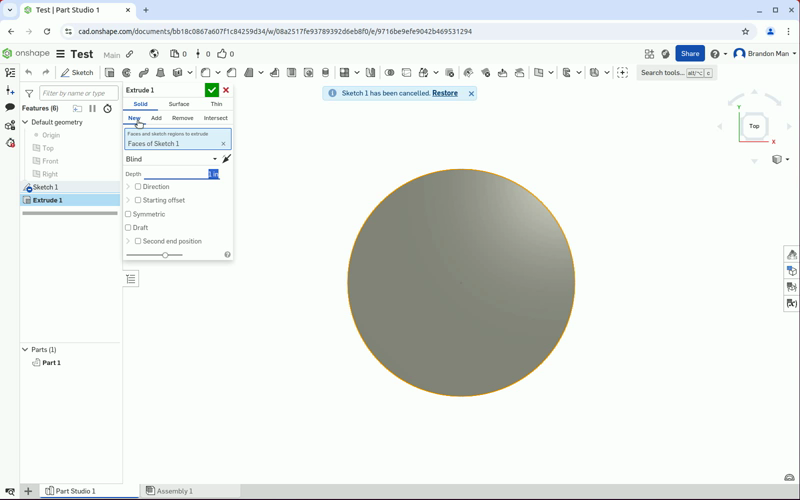
text(3.851)
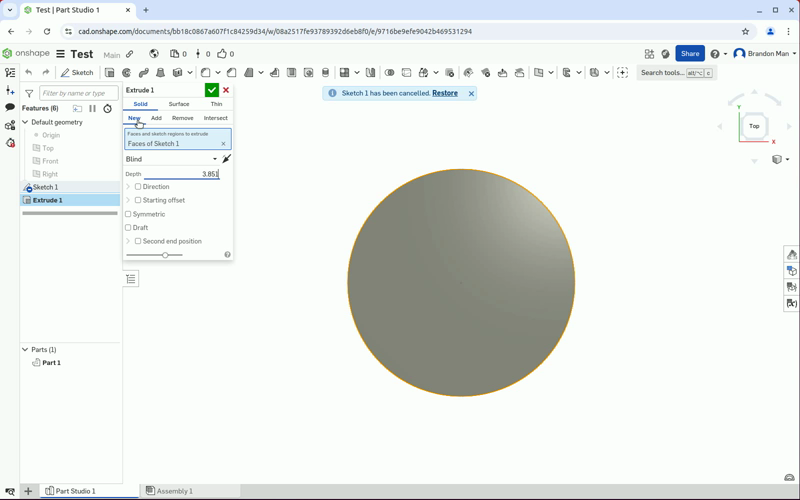
key(enter)
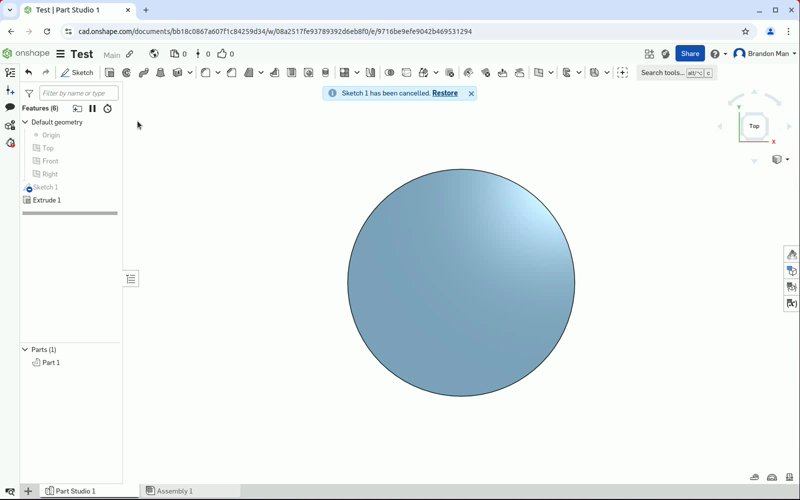
key(shift+h)
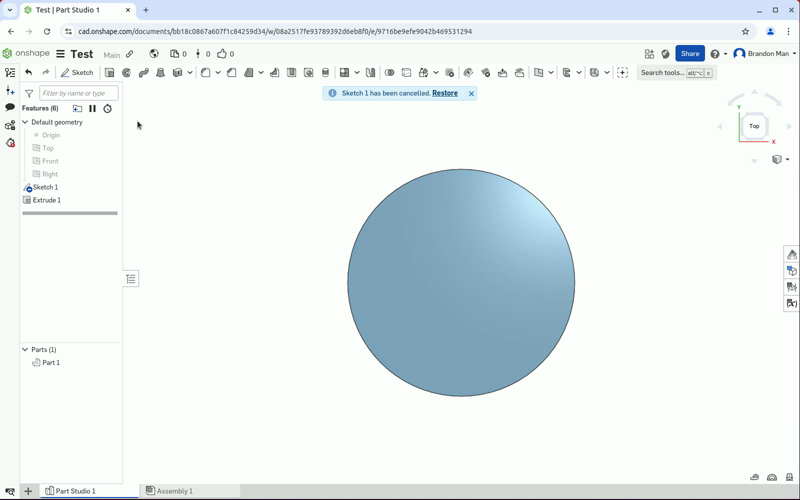
key(shift+h)
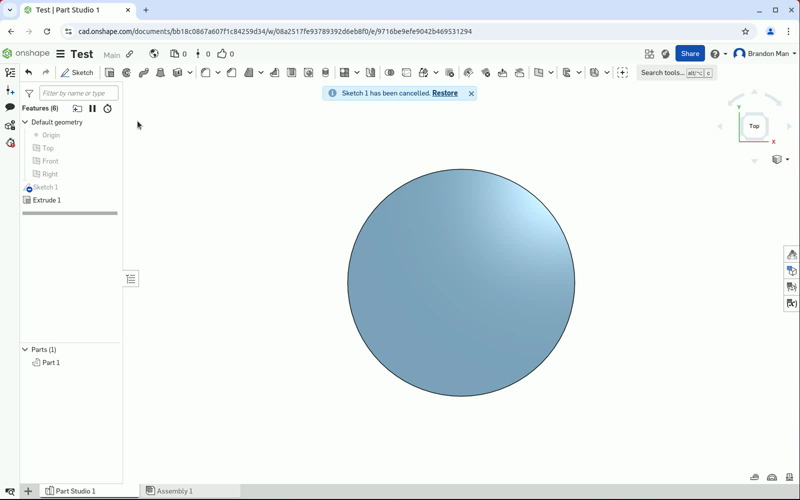
mouse_move(73, 189)
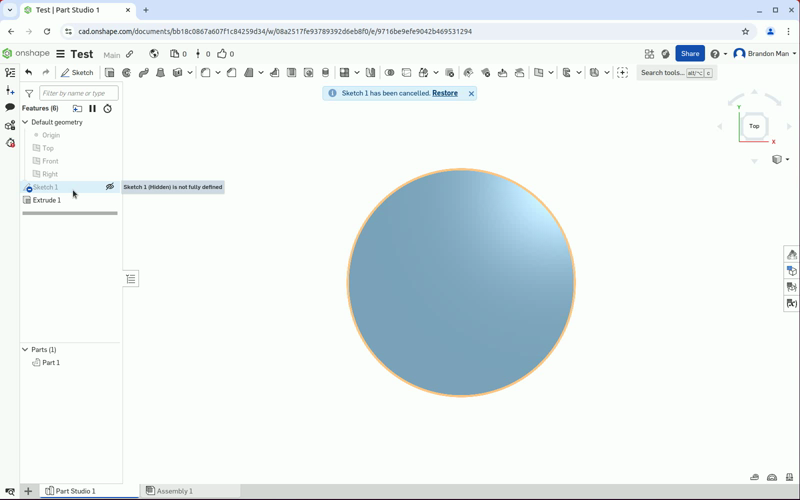
click(73, 189)
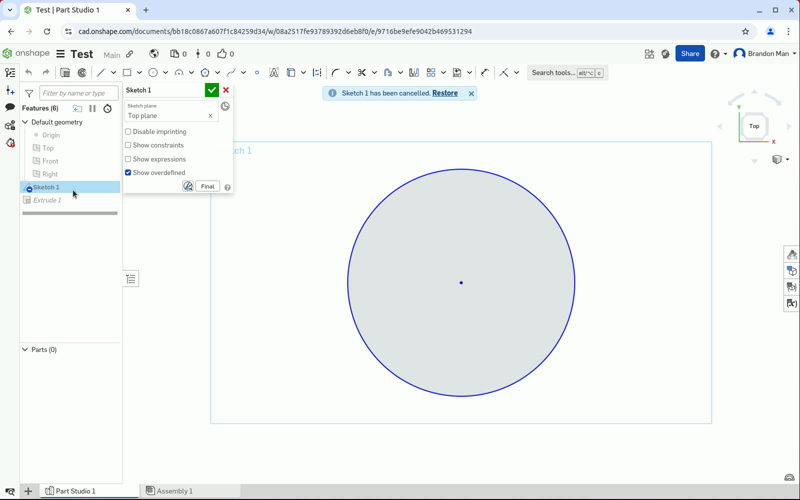
mouse_move(229, 92)
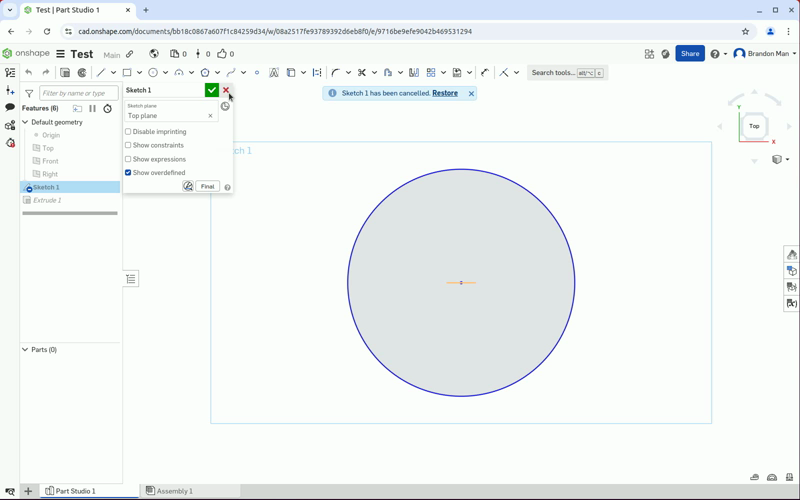
click(229, 92)
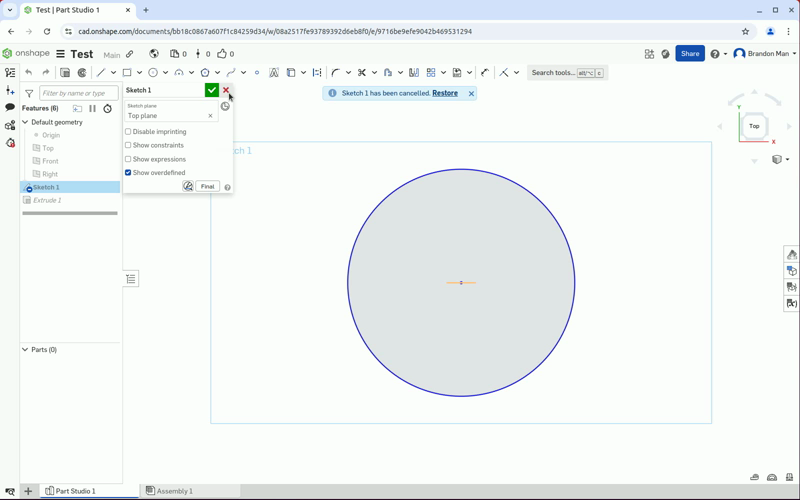
key(shift+s)
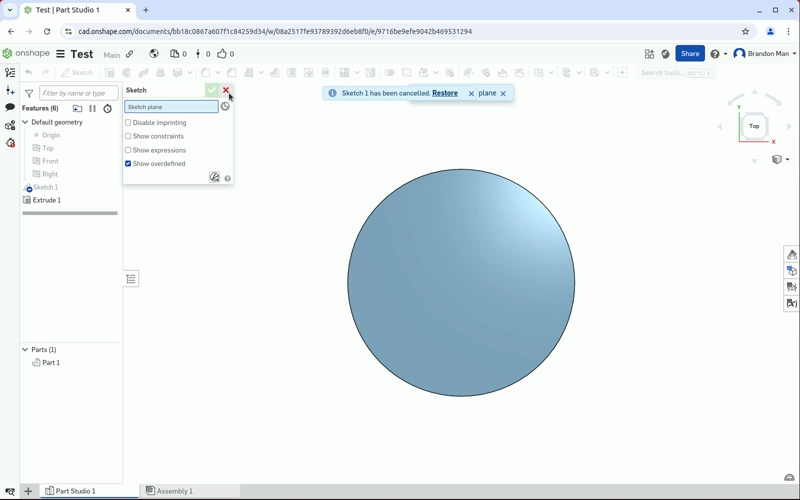
mouse_move(73, 150)
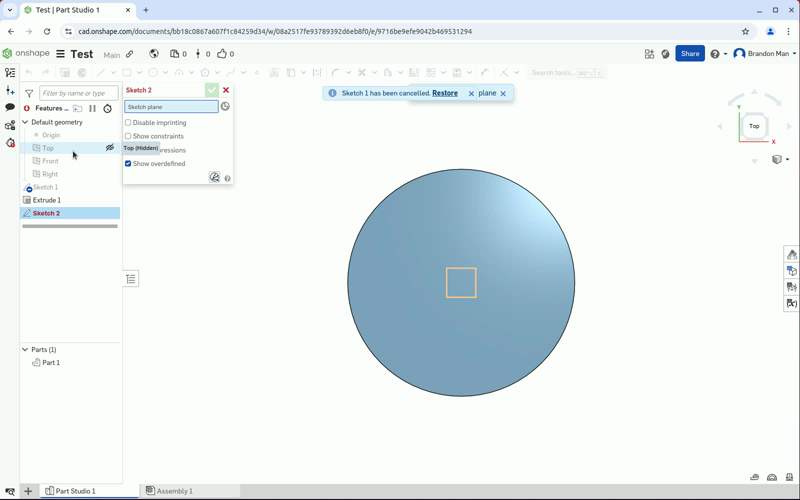
click(73, 150)
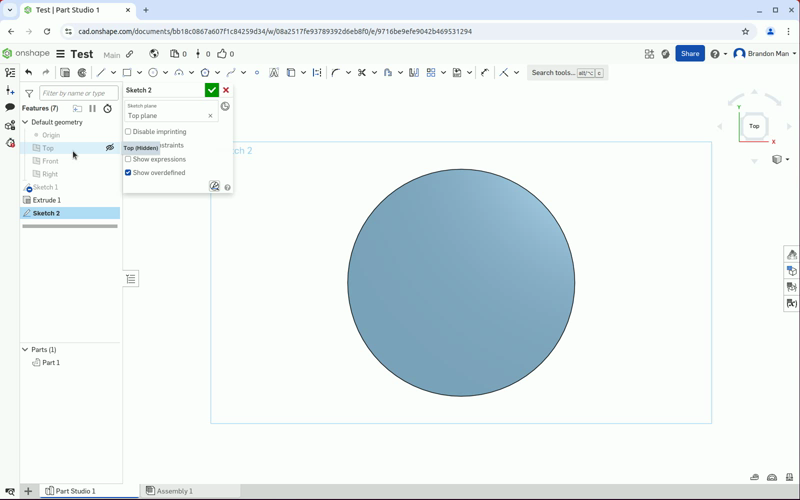
mouse_move(73, 352)
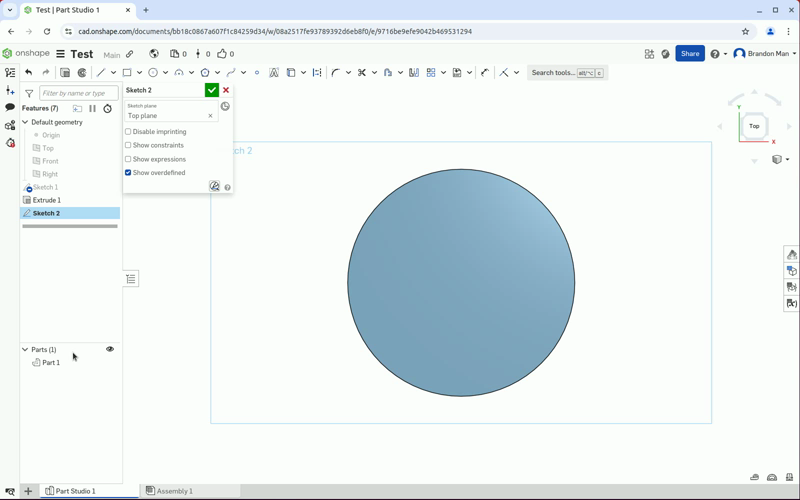
key(y)
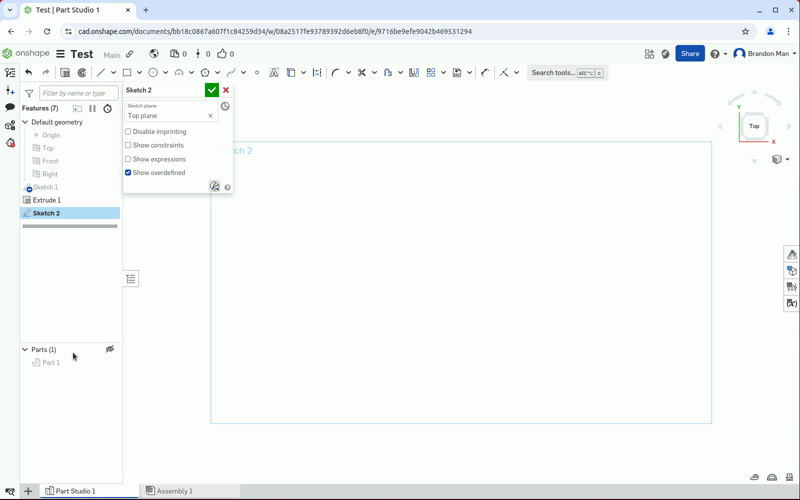
key(c)
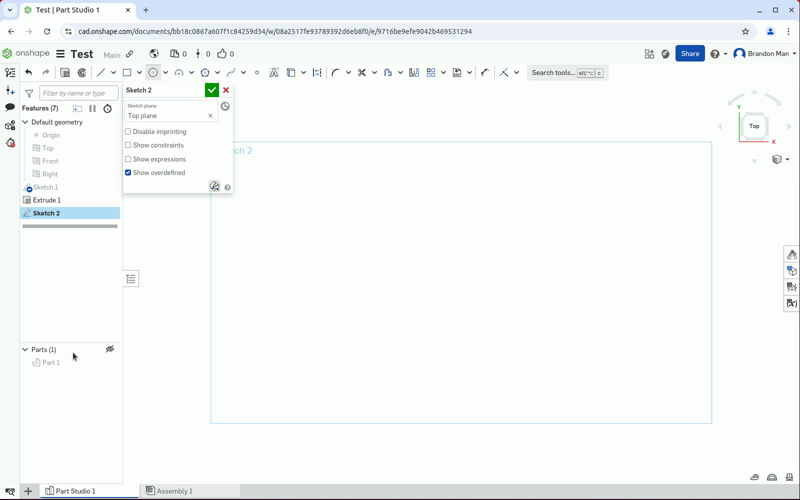
key_down(shift)
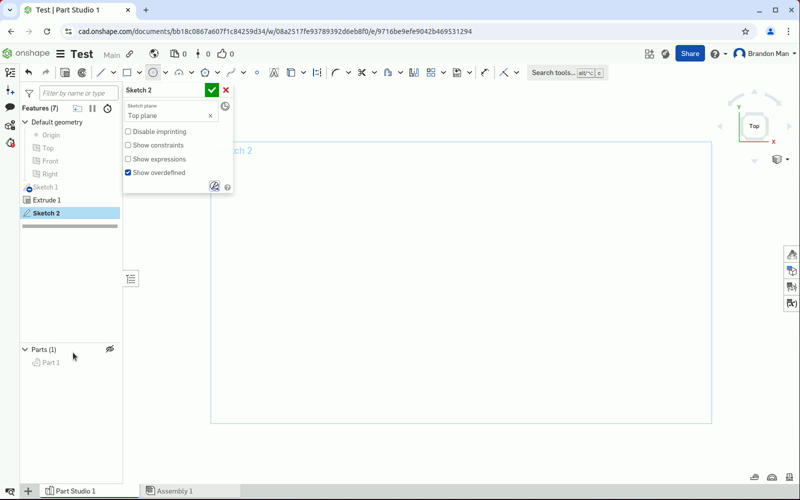
mouse_move(461, 282)
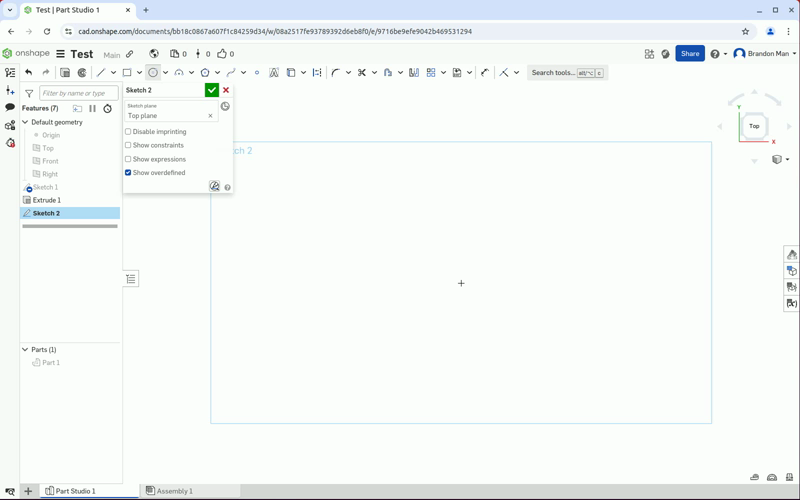
click(461, 282)
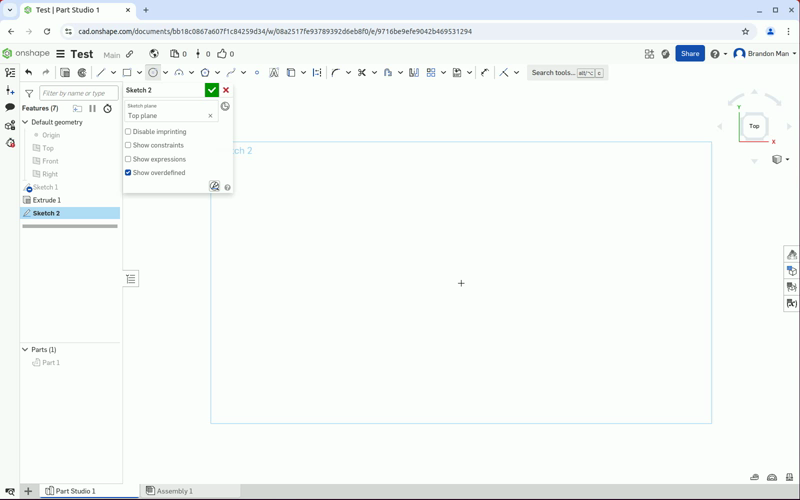
key_up(shift)
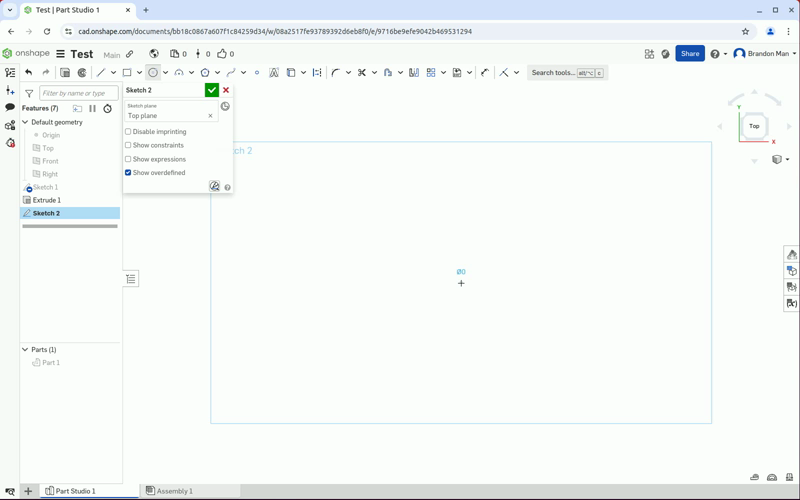
mouse_move(518, 282)
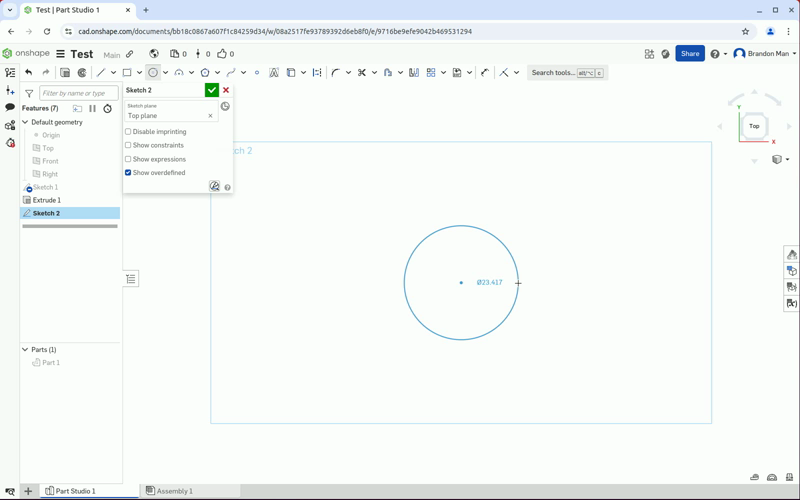
click(518, 282)
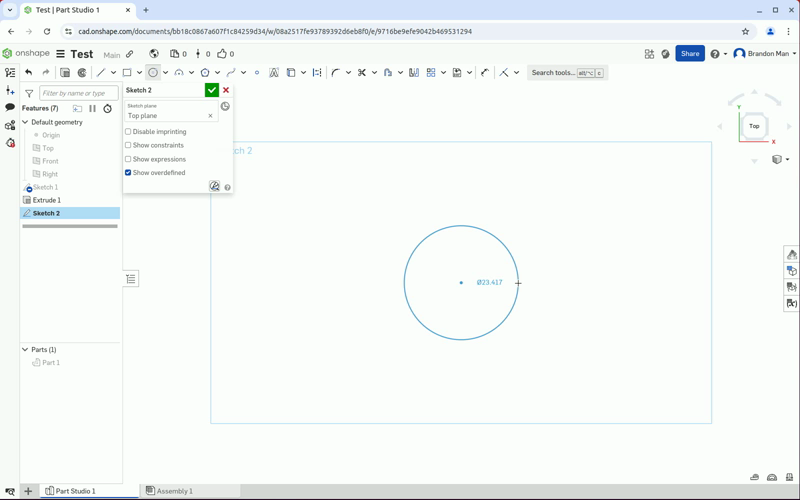
key(esc)
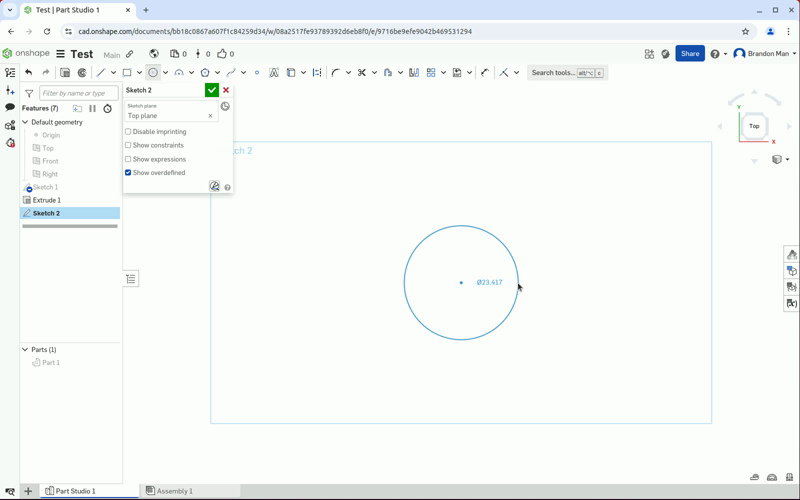
mouse_move(460, 240)
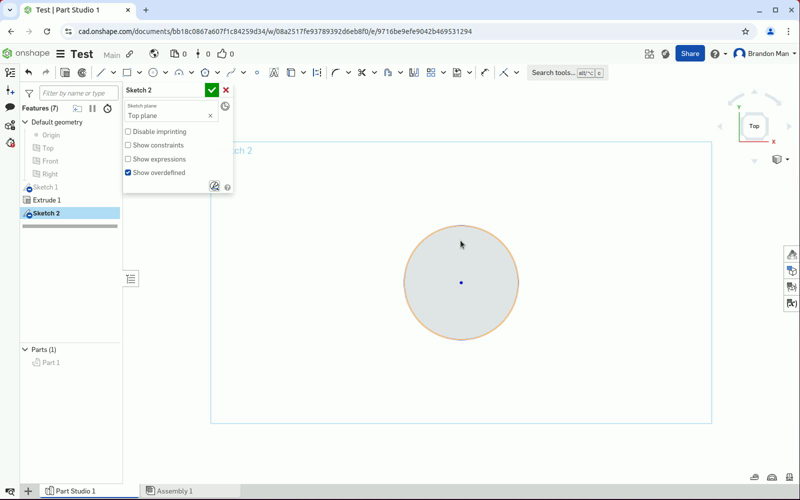
click(460, 240)
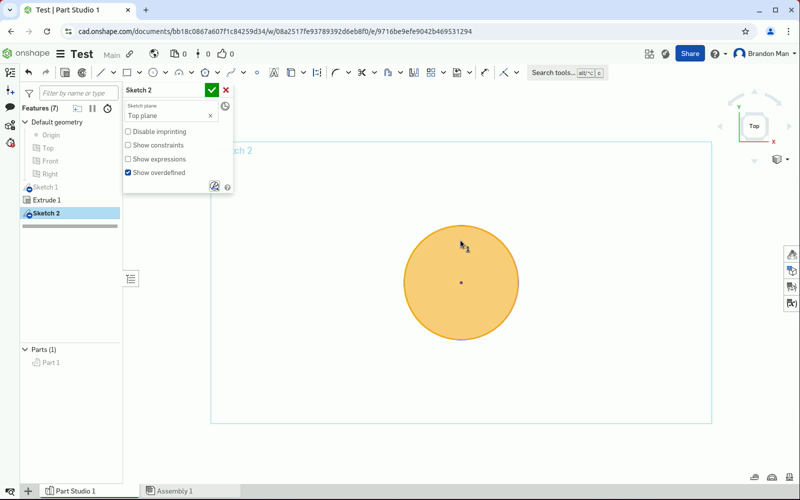
mouse_move(73, 352)
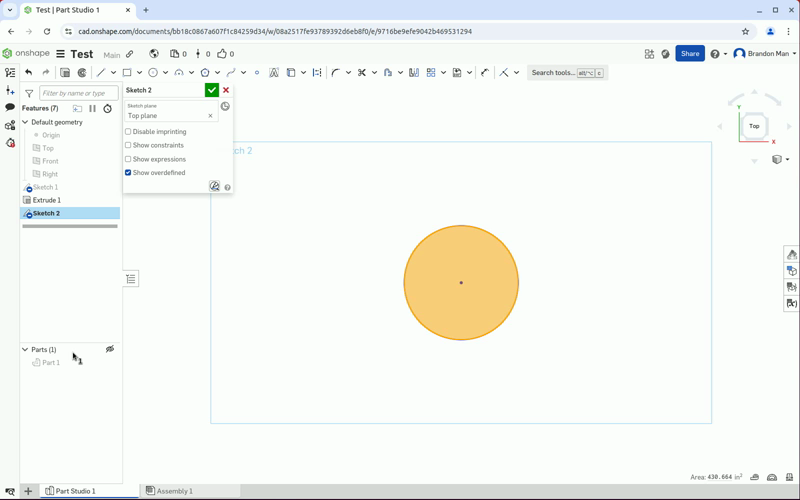
key(shift+y)
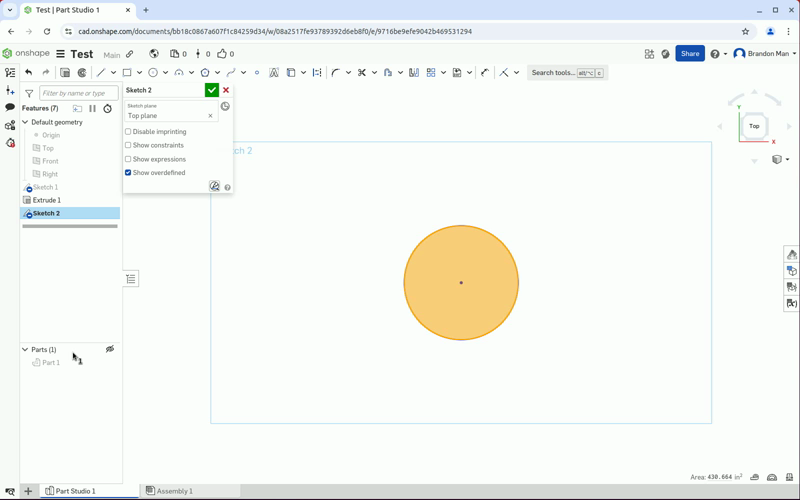
key(shift+e)
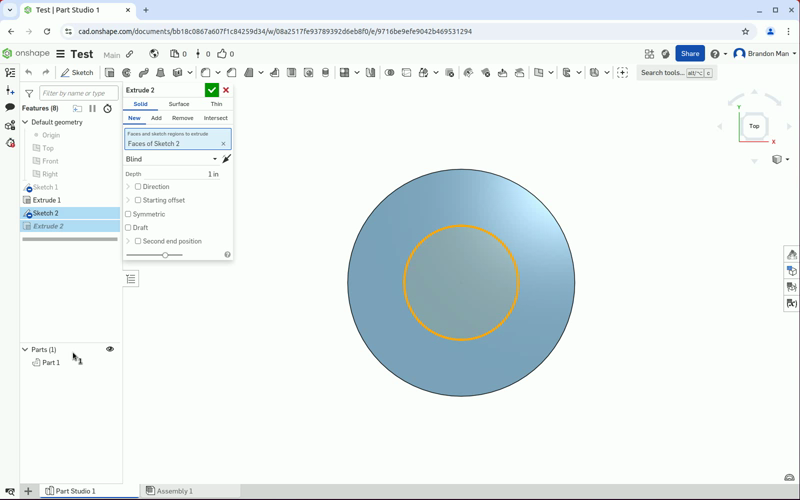
mouse_move(143, 106)
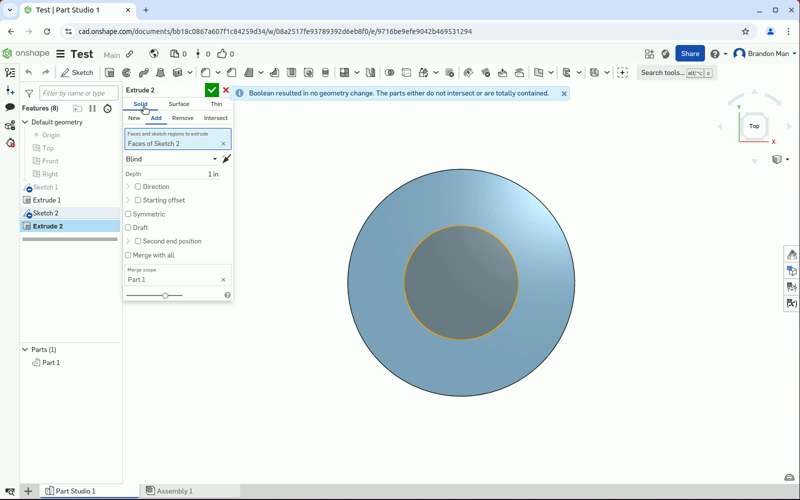
click(143, 106)
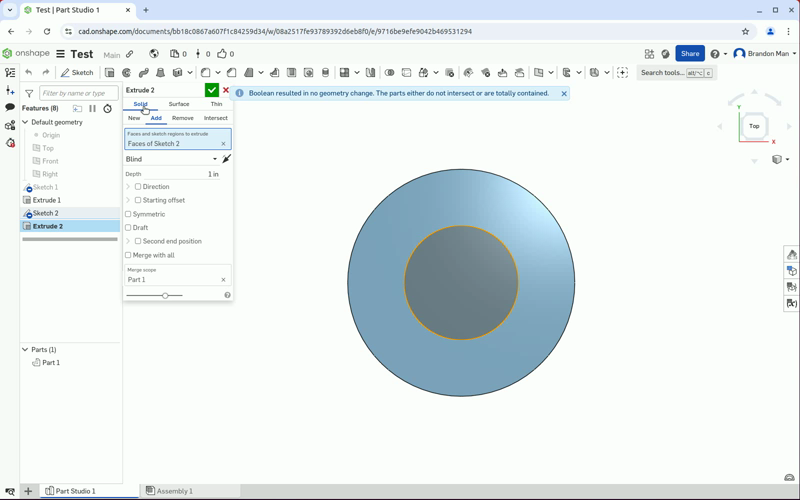
mouse_move(137, 120)
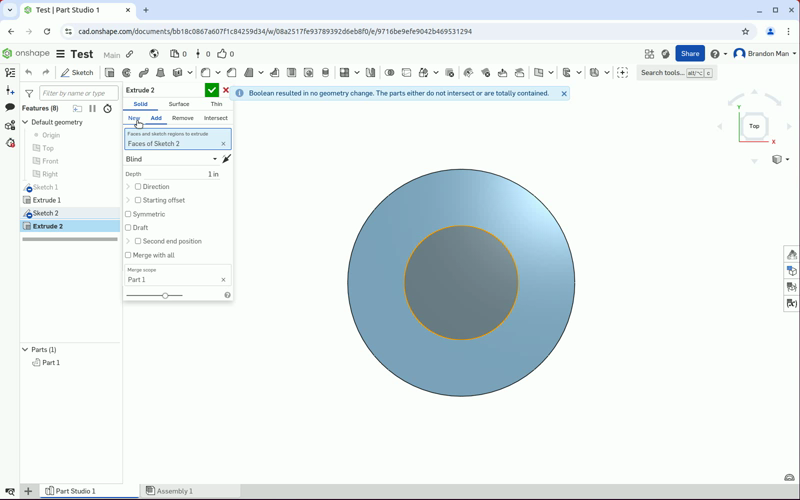
click(137, 120)
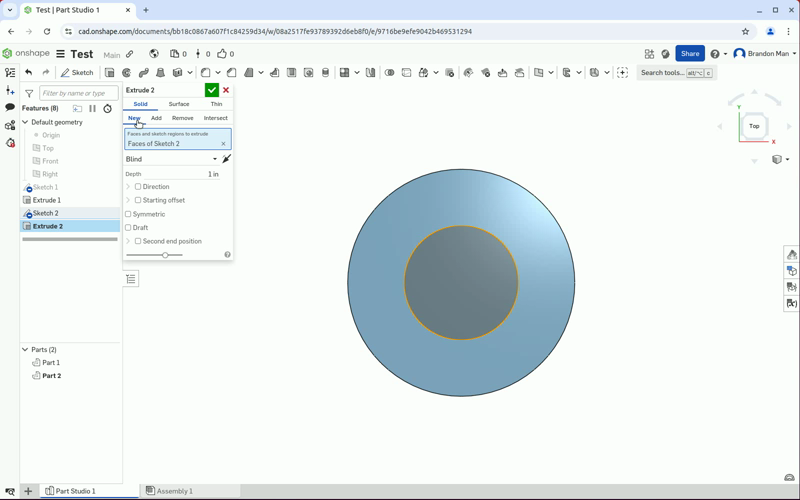
key(tab, 4)
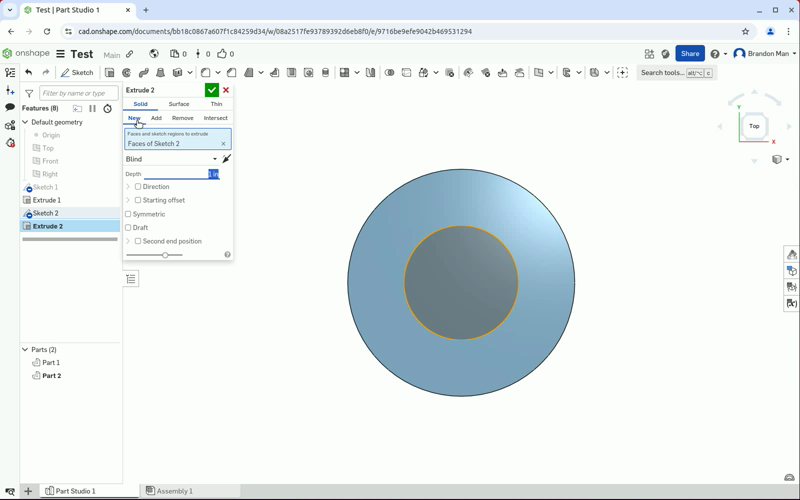
text(5.777)
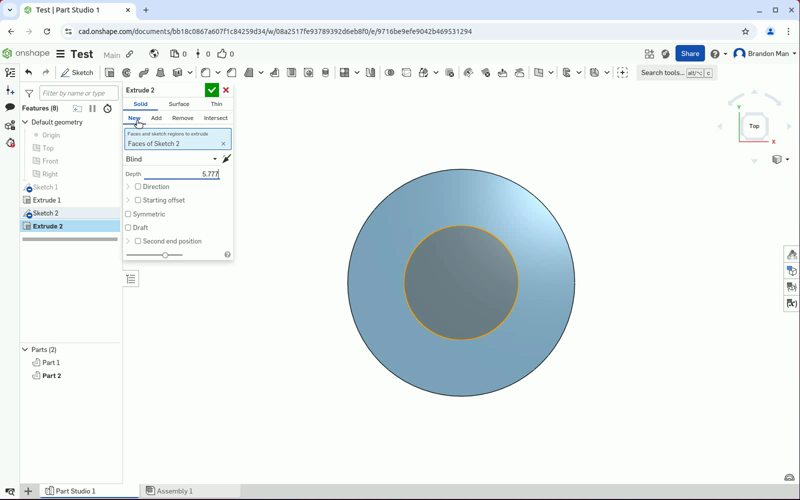
key(enter)
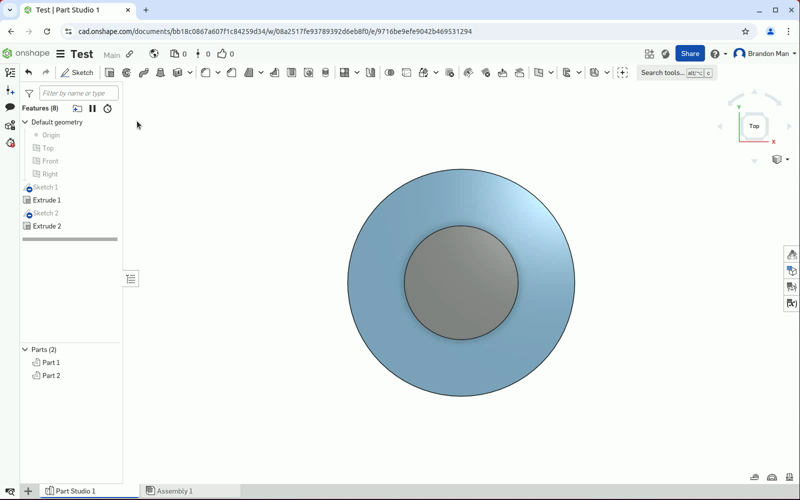
key(shift+h)
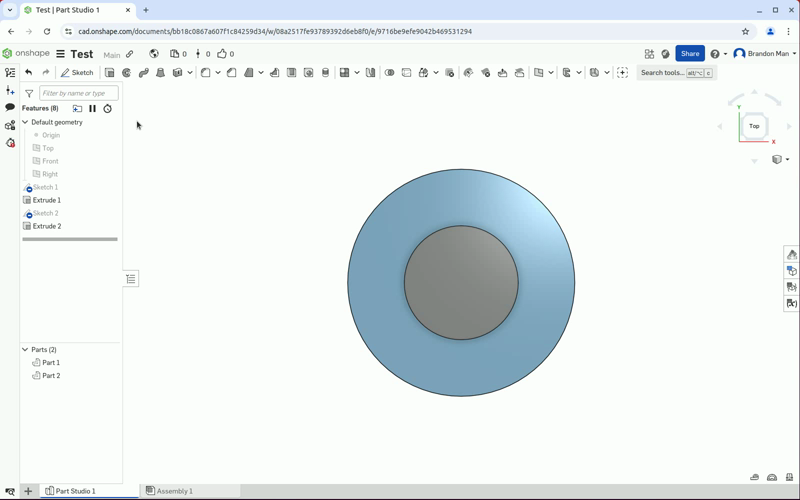
key(shift+h)
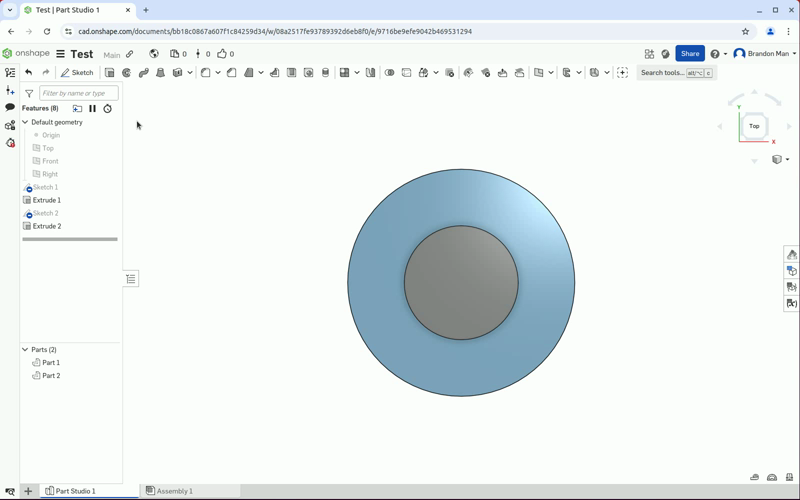
mouse_move(73, 189)
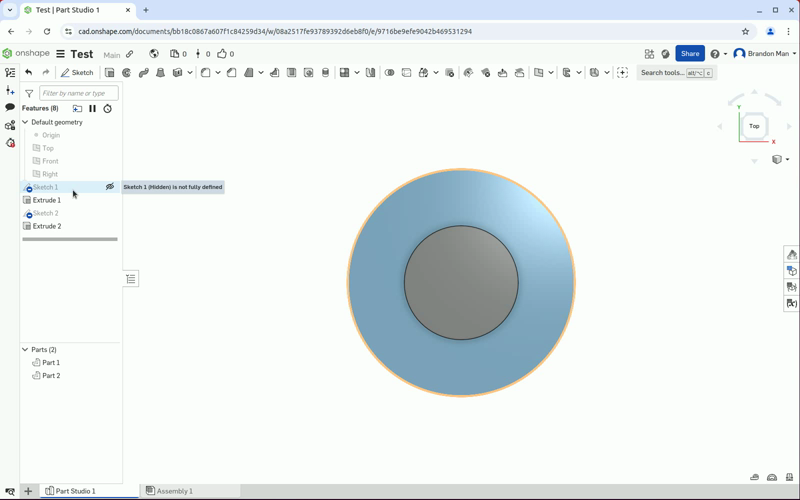
click(73, 189)
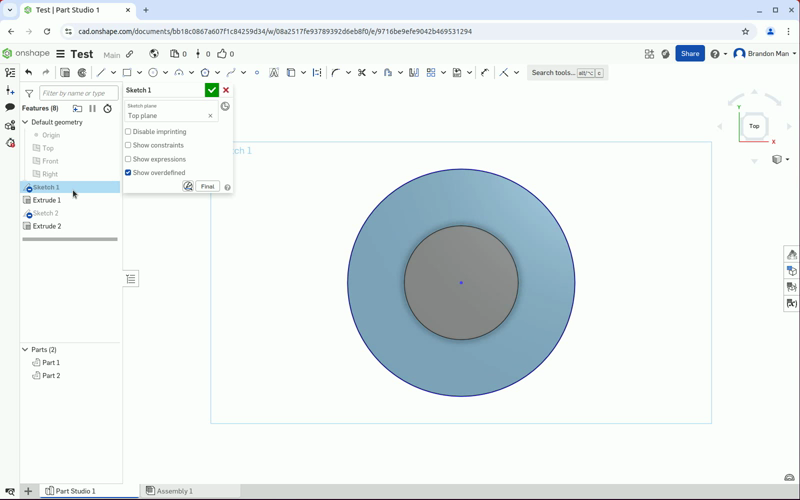
mouse_move(229, 92)
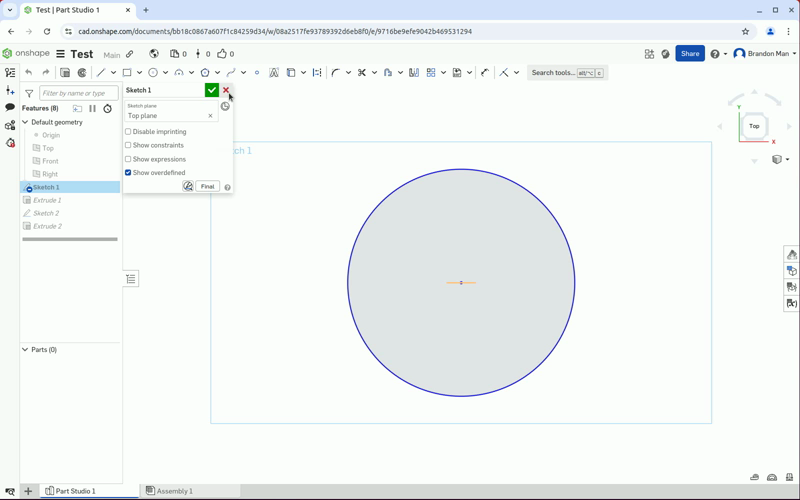
click(229, 92)
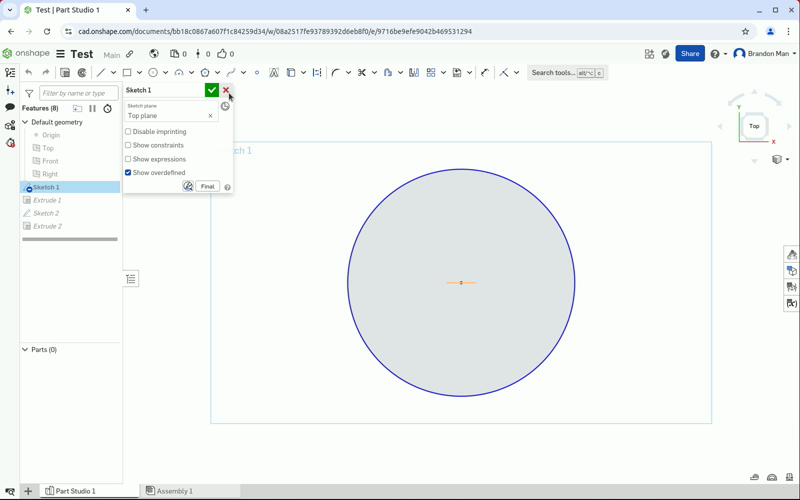
key(shift+s)
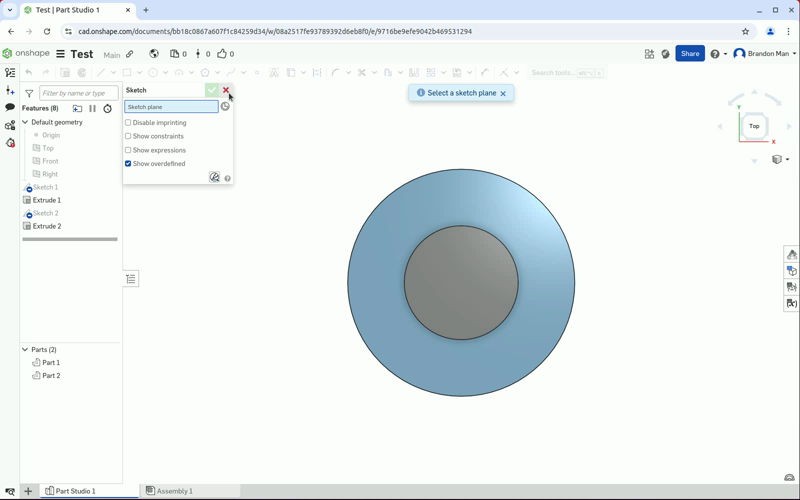
mouse_move(73, 150)
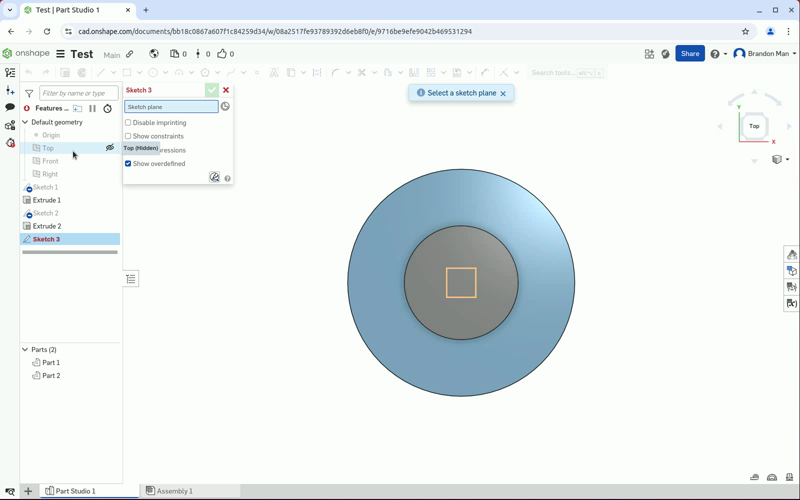
click(73, 150)
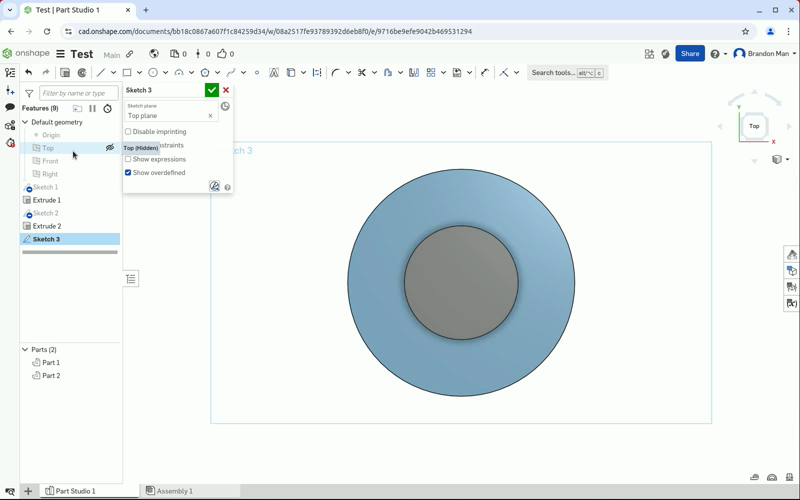
mouse_move(73, 352)
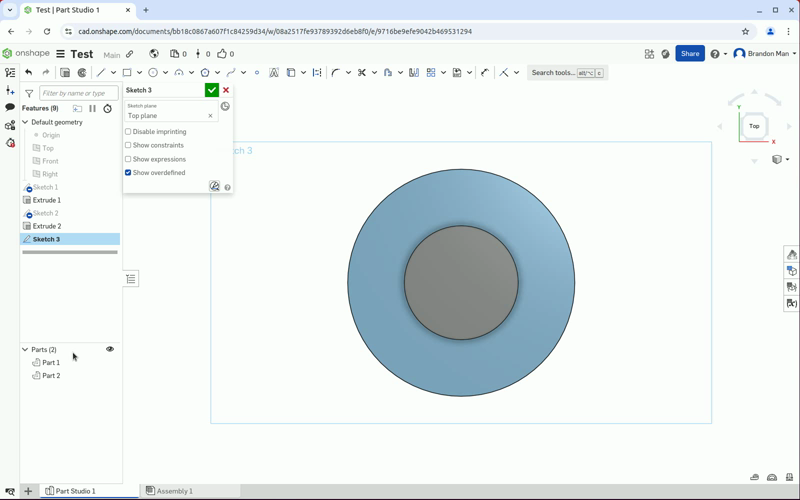
key(y)
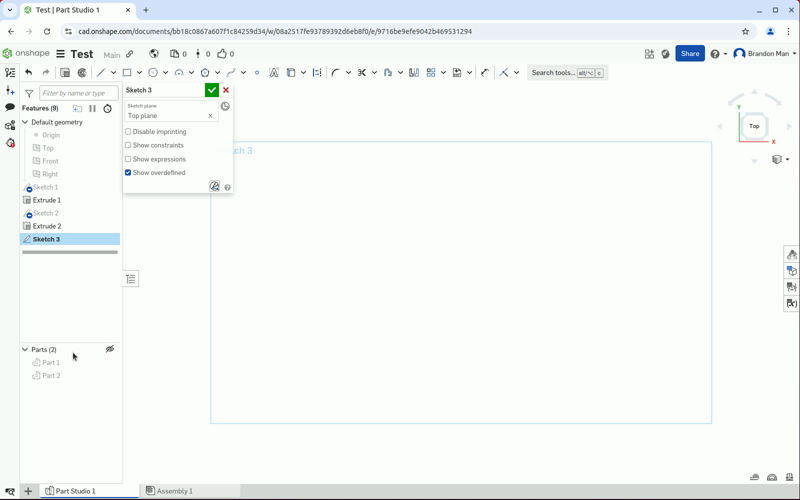
key(c)
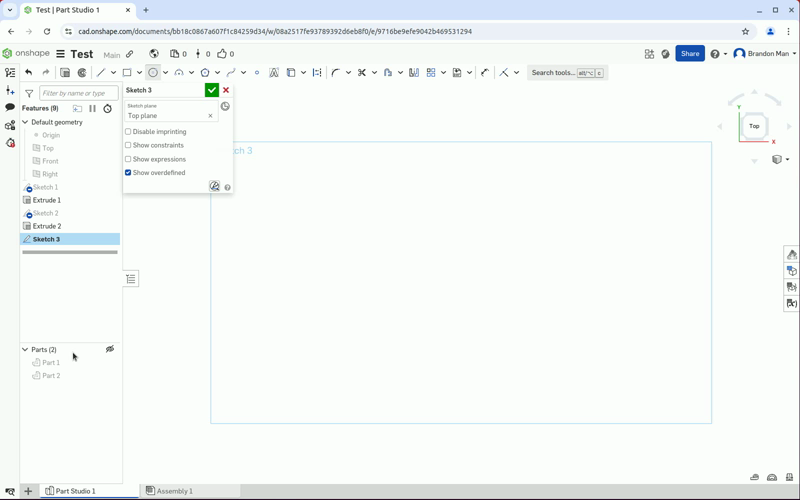
key_down(shift)
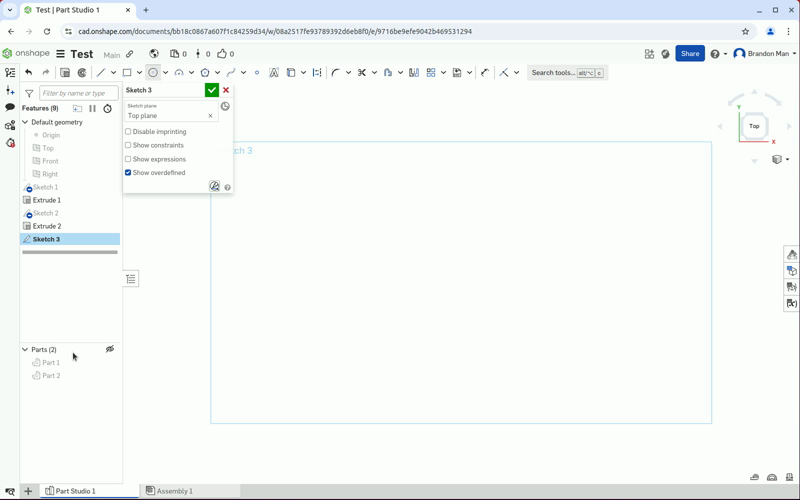
mouse_move(461, 282)
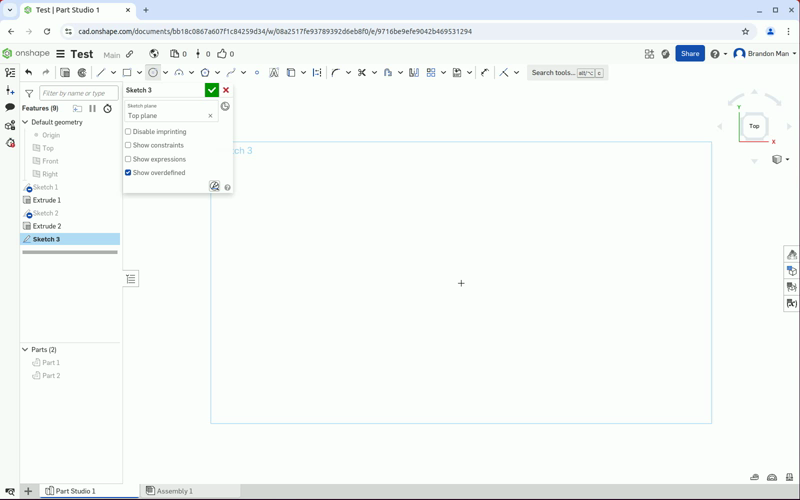
click(461, 282)
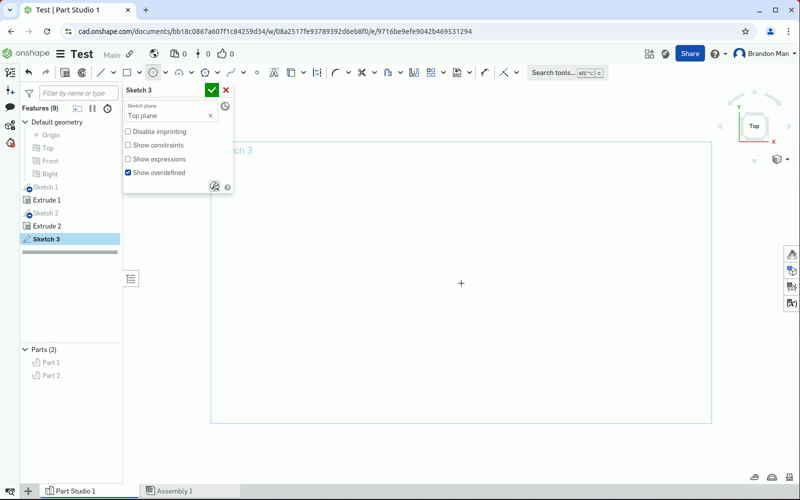
key_up(shift)
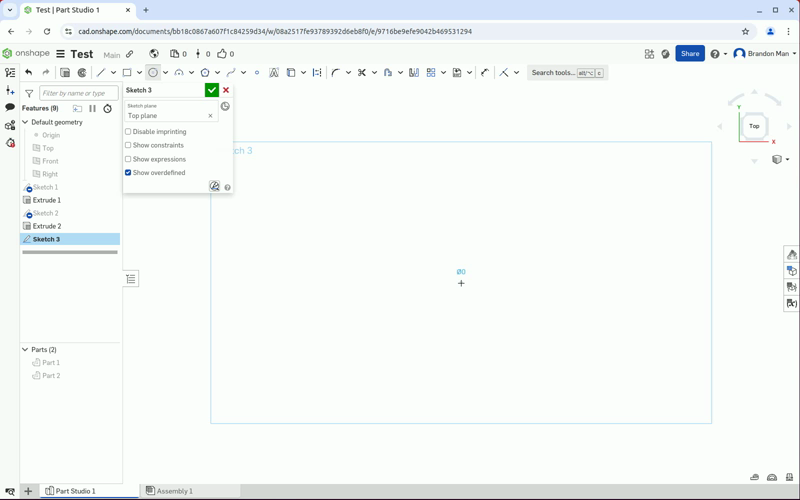
mouse_move(499, 282)
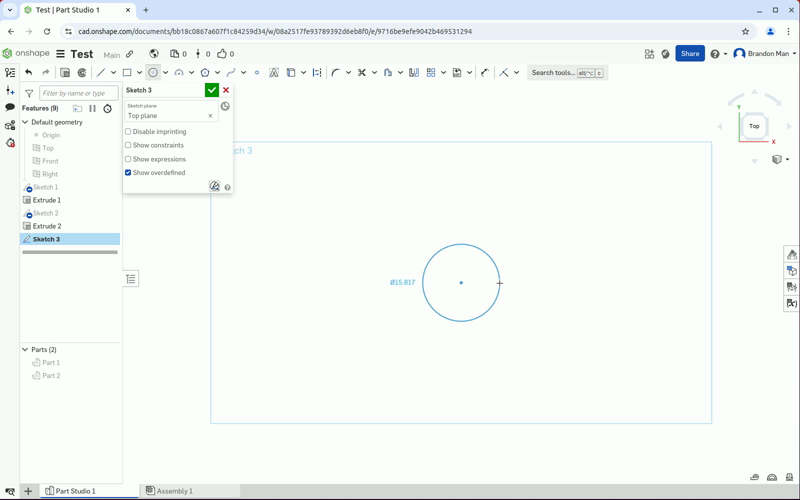
click(499, 282)
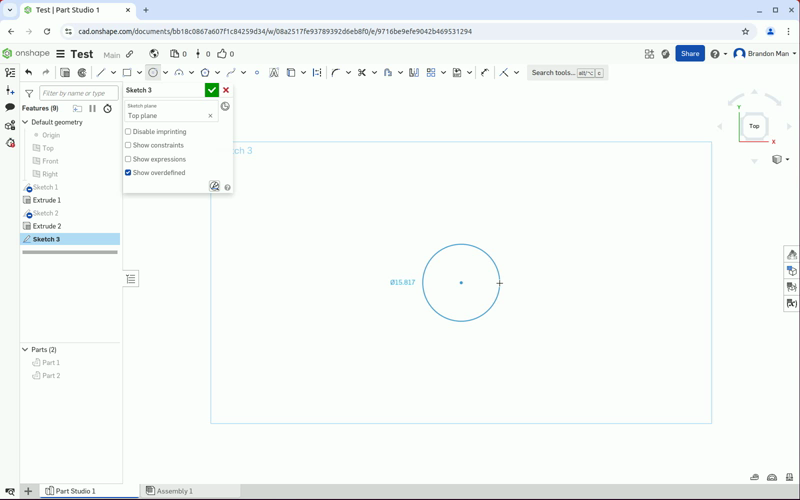
key(esc)
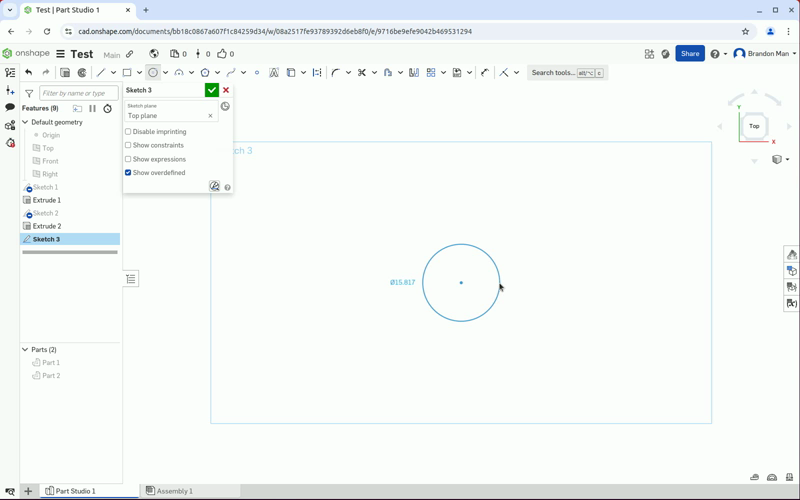
mouse_move(436, 282)
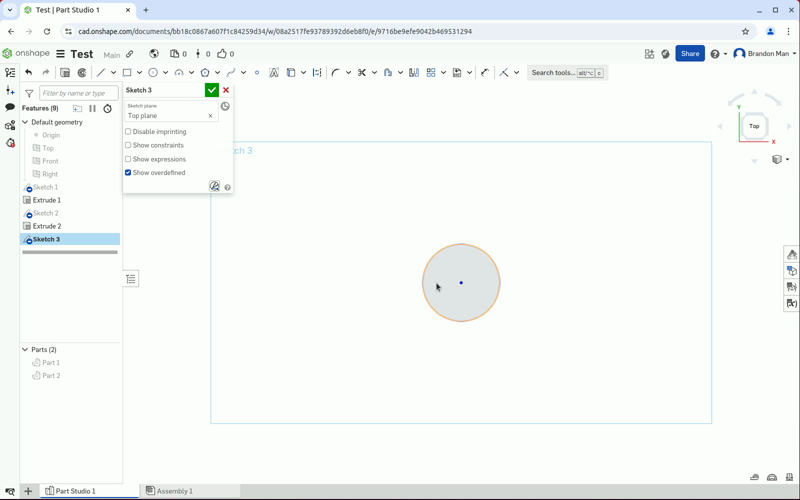
click(436, 282)
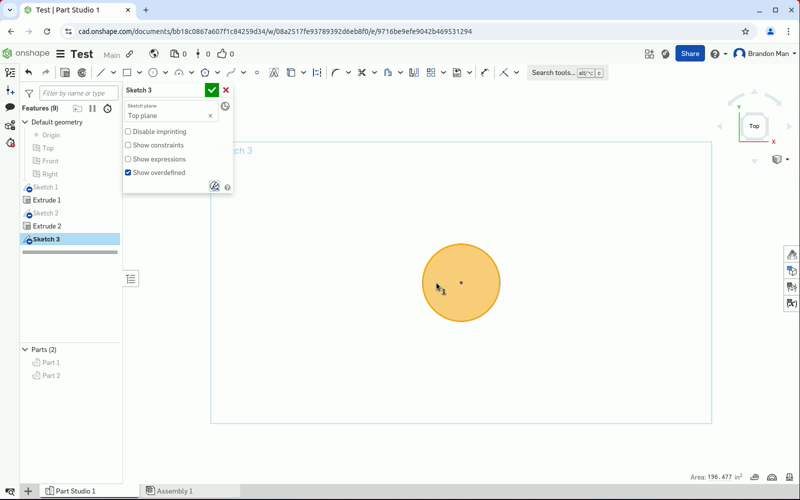
mouse_move(73, 352)
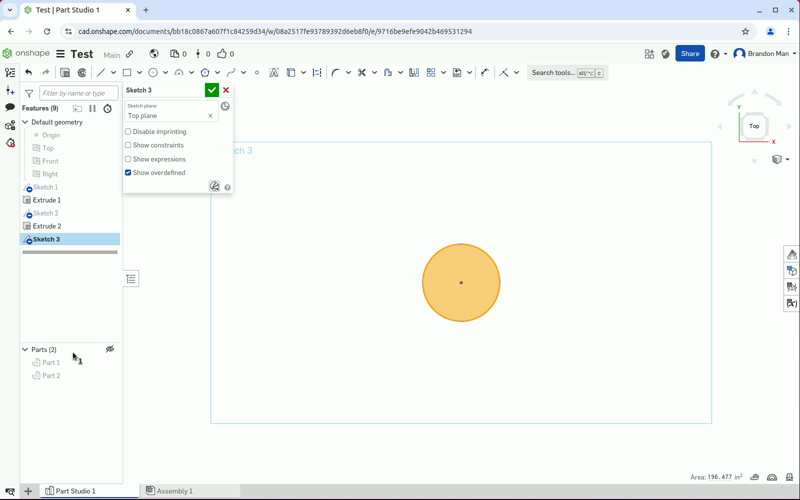
key(shift+y)
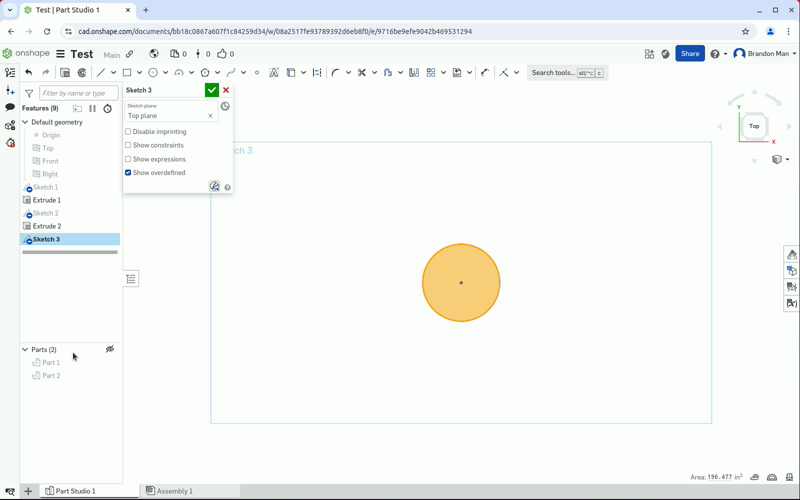
key(shift+e)
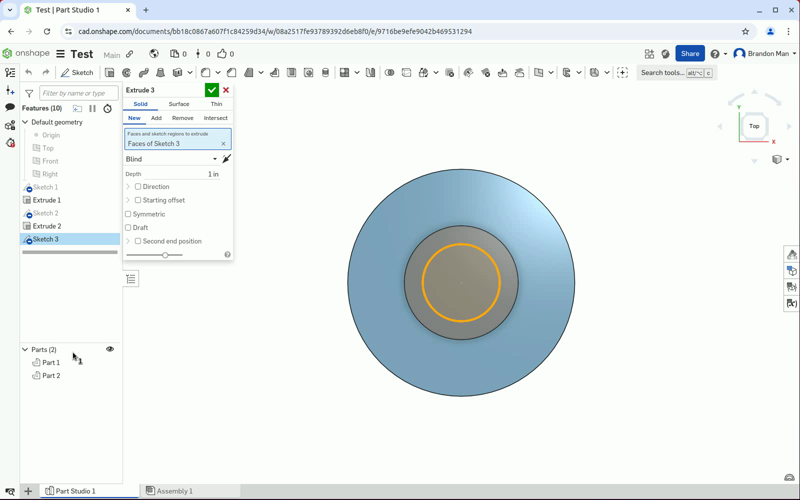
mouse_move(143, 106)
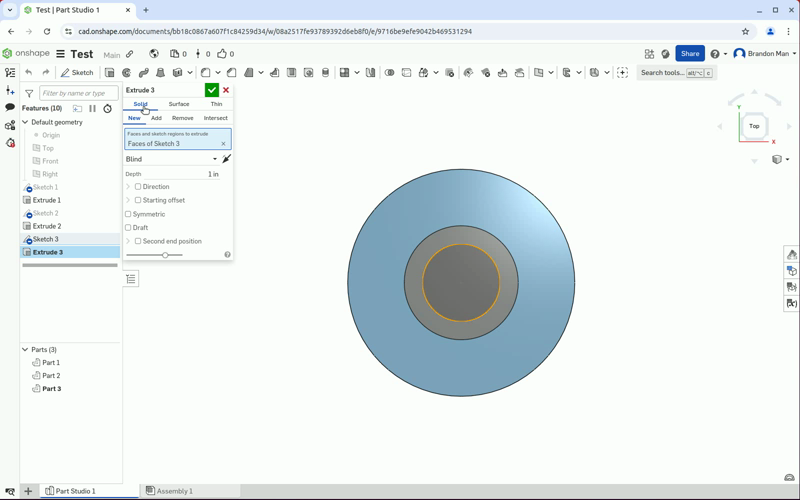
click(143, 106)
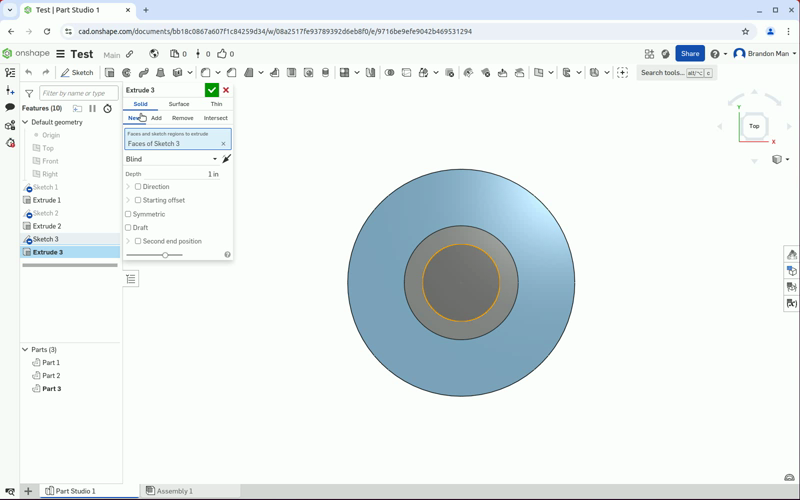
mouse_move(137, 120)
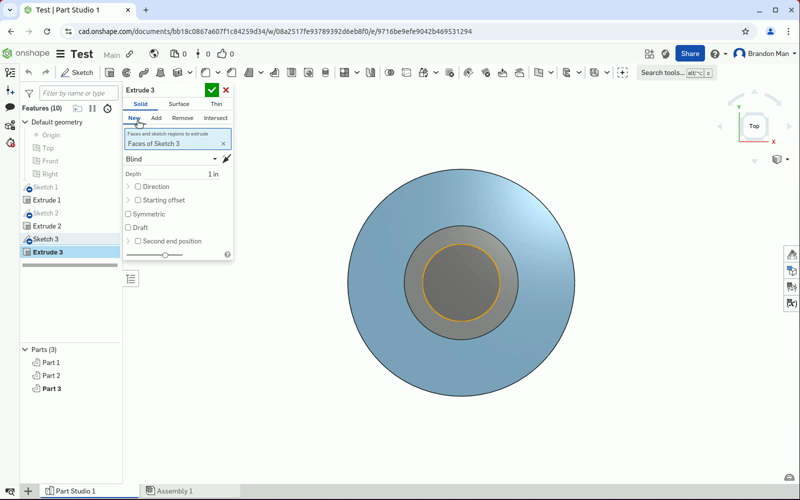
click(137, 120)
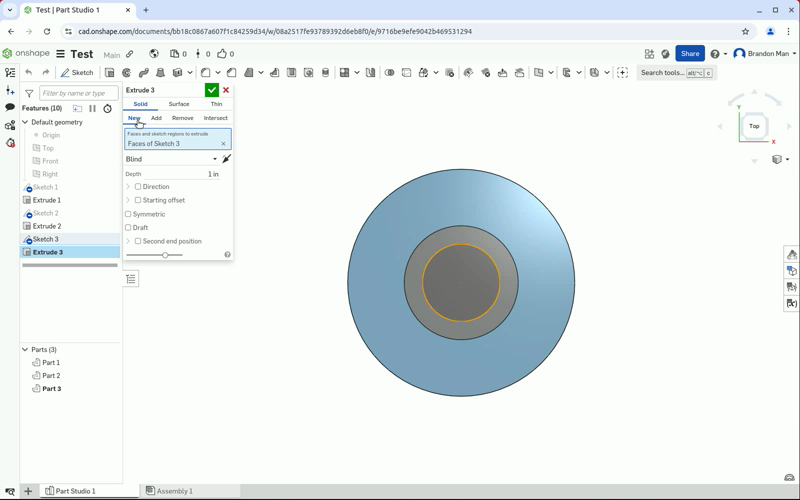
key(tab, 4)
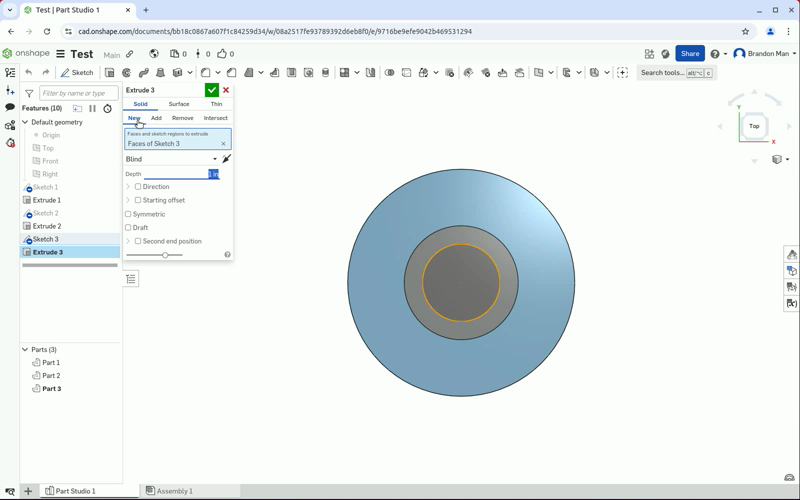
text(11.554)
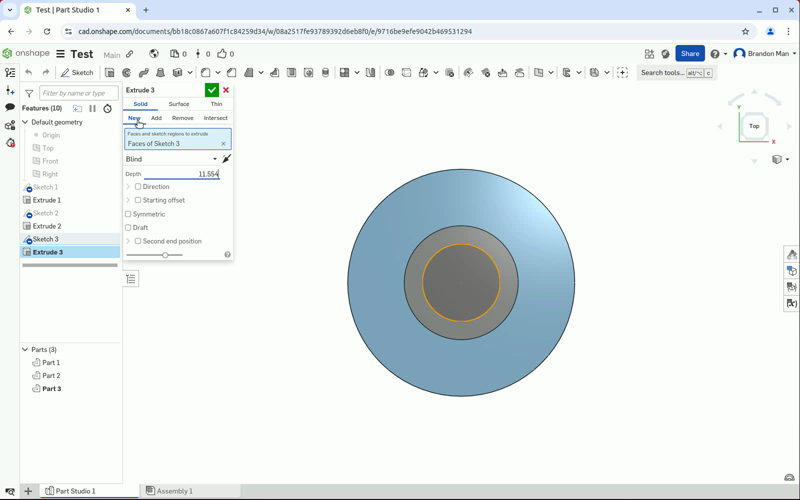
key(enter)
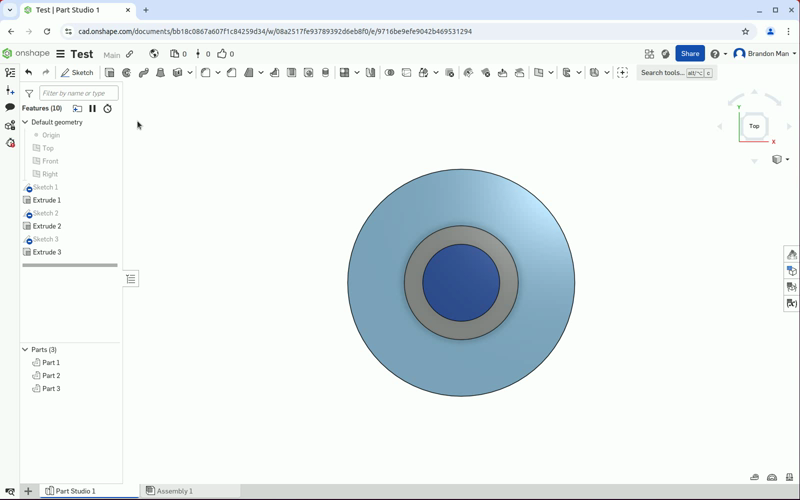
key(shift+h)
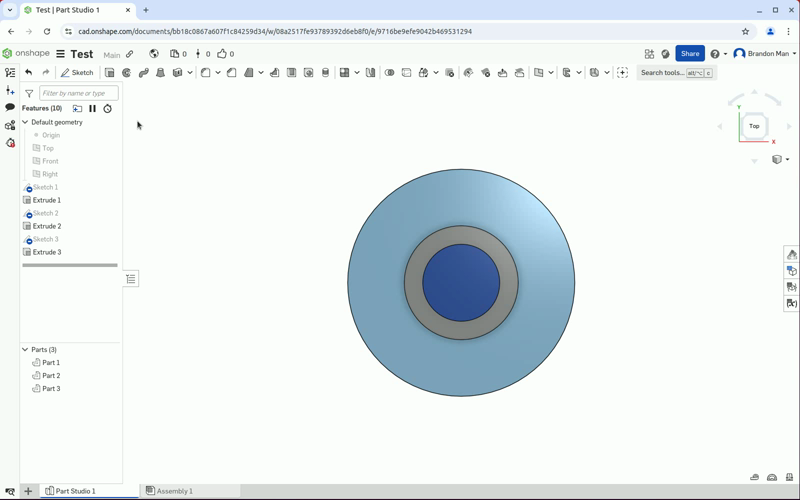
key(shift+h)
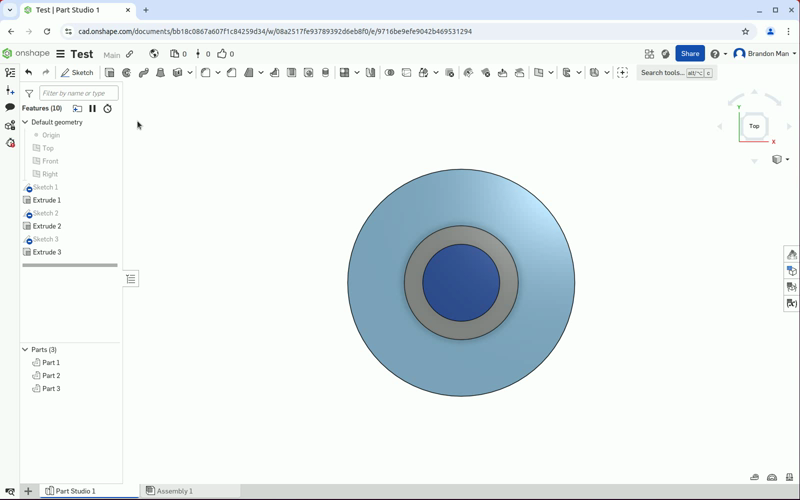
mouse_move(73, 189)
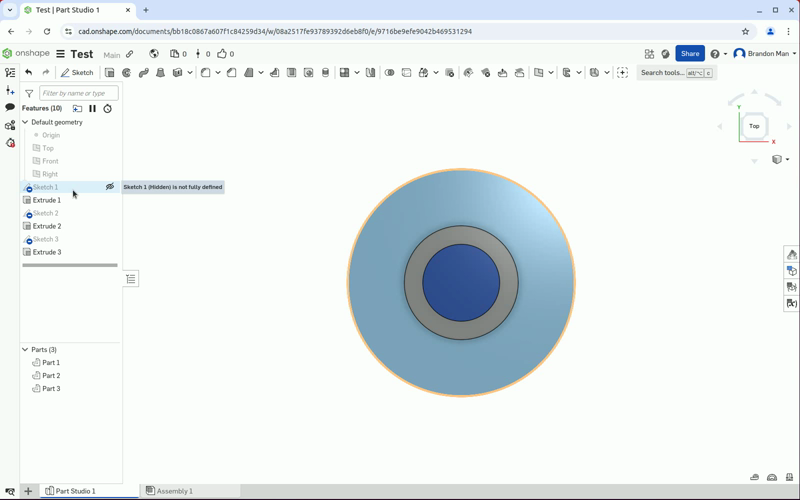
click(73, 189)
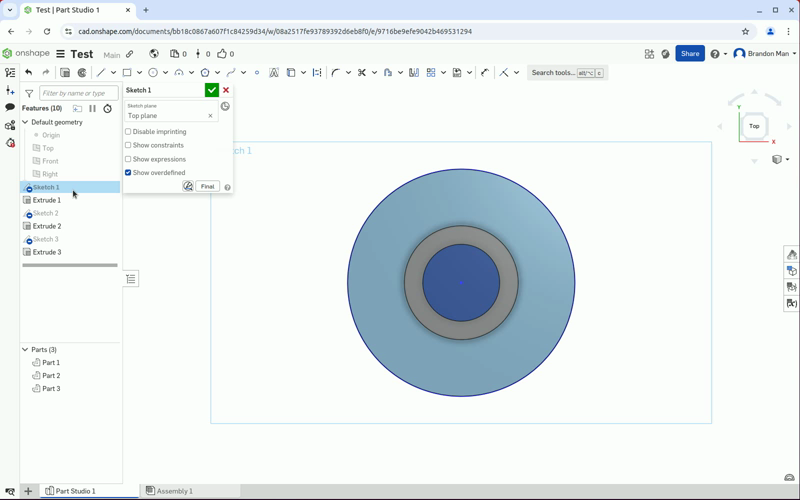
mouse_move(229, 92)
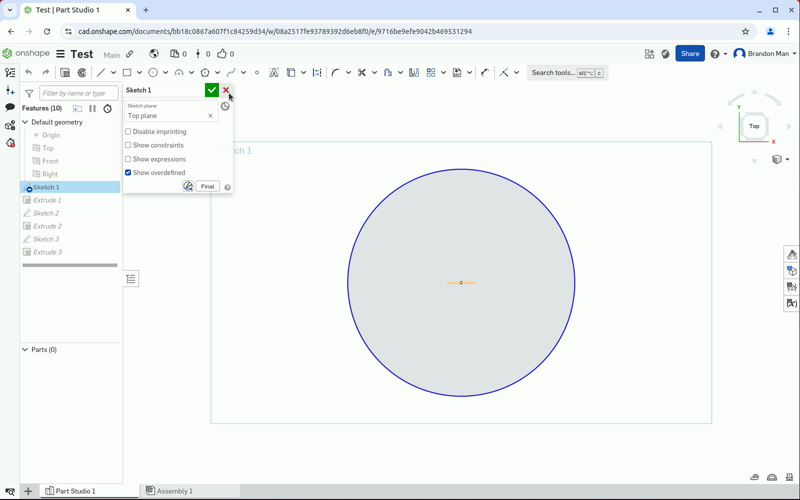
click(229, 92)
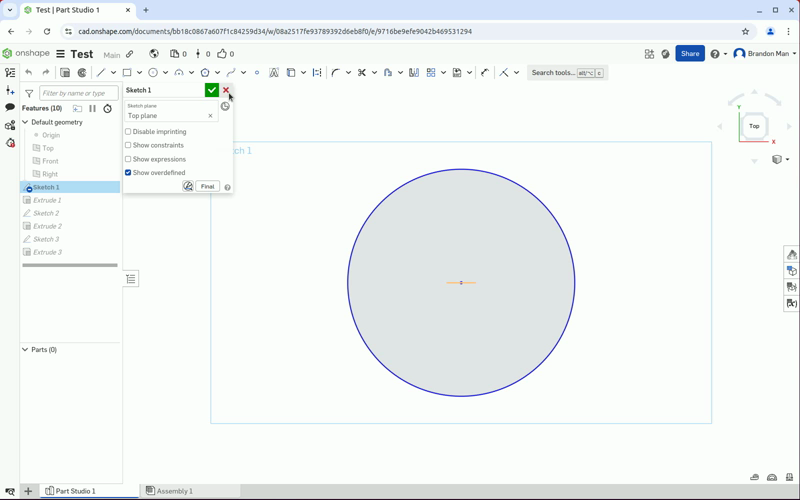
key(shift+s)
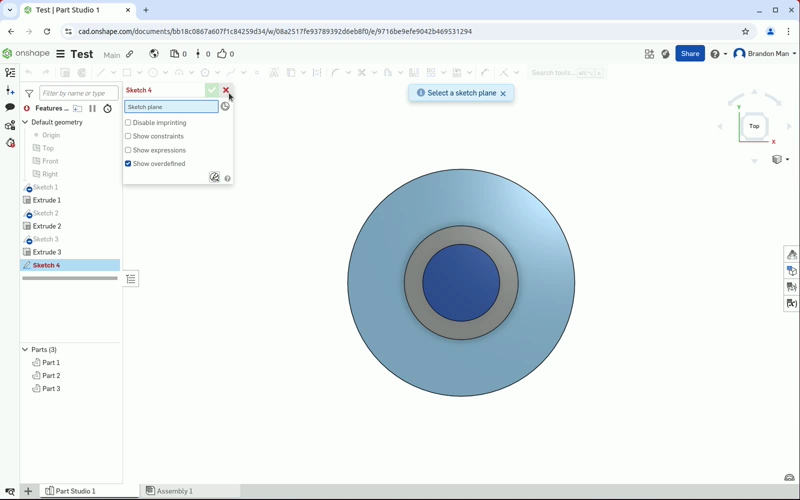
mouse_move(73, 150)
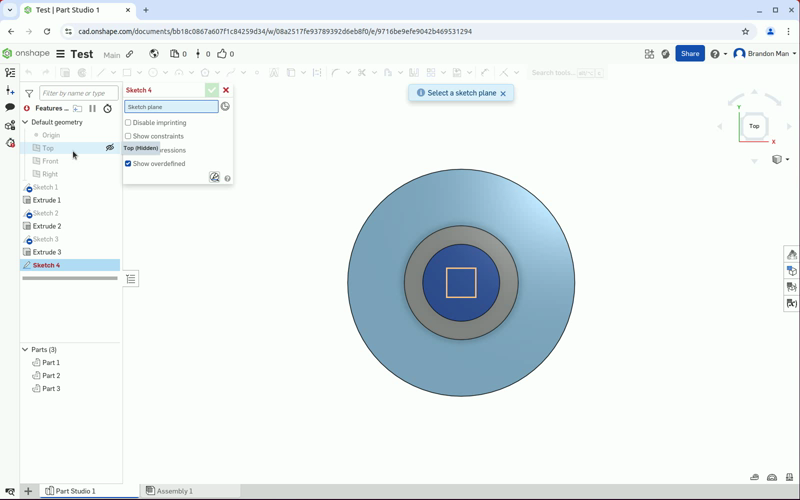
click(73, 150)
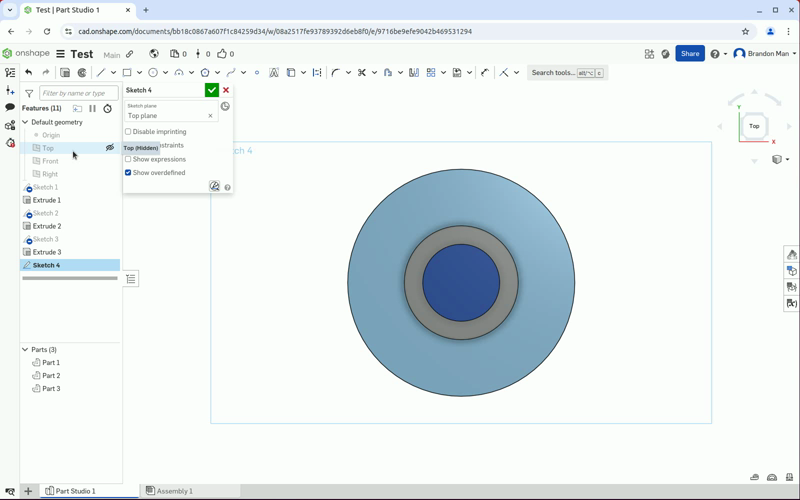
mouse_move(73, 352)
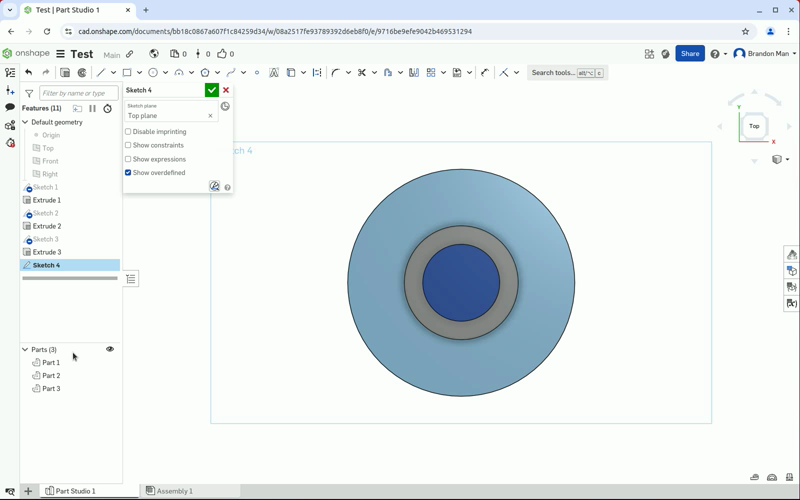
key(y)
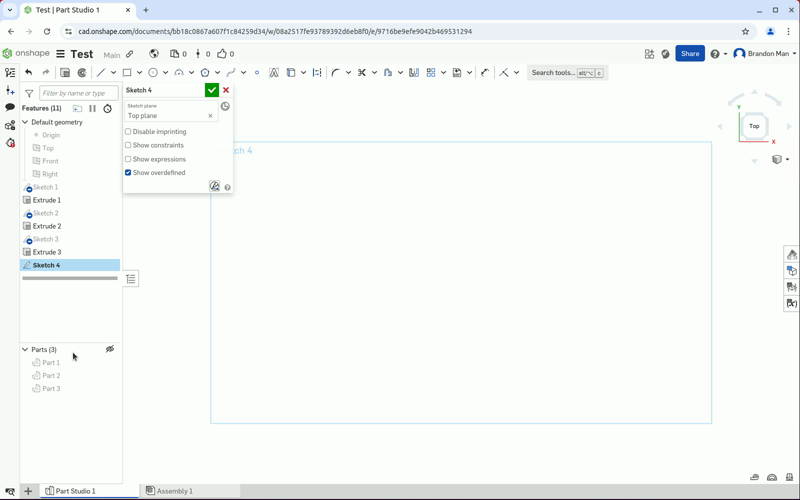
key(c)
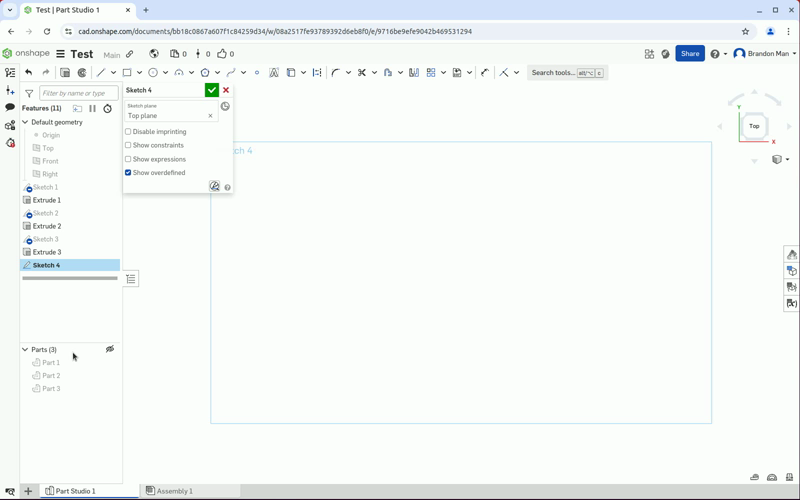
key_down(shift)
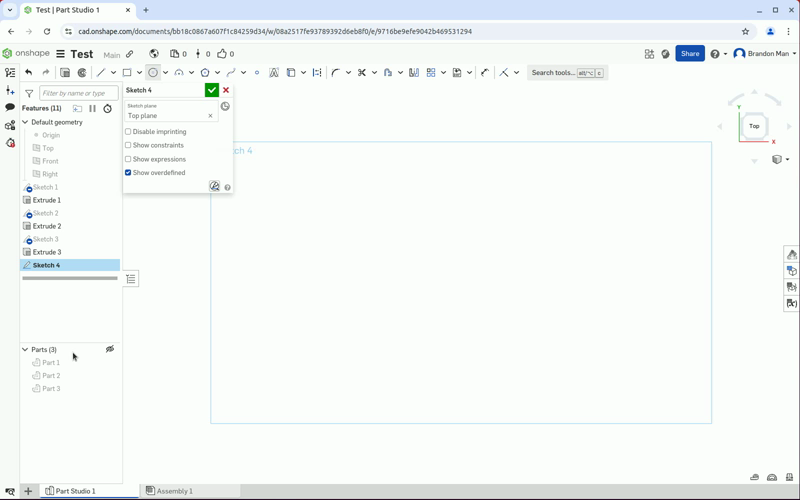
mouse_move(461, 282)
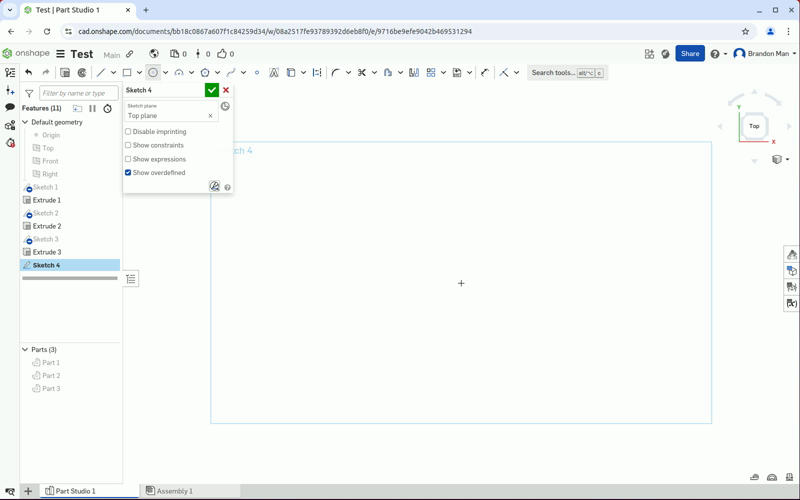
click(461, 282)
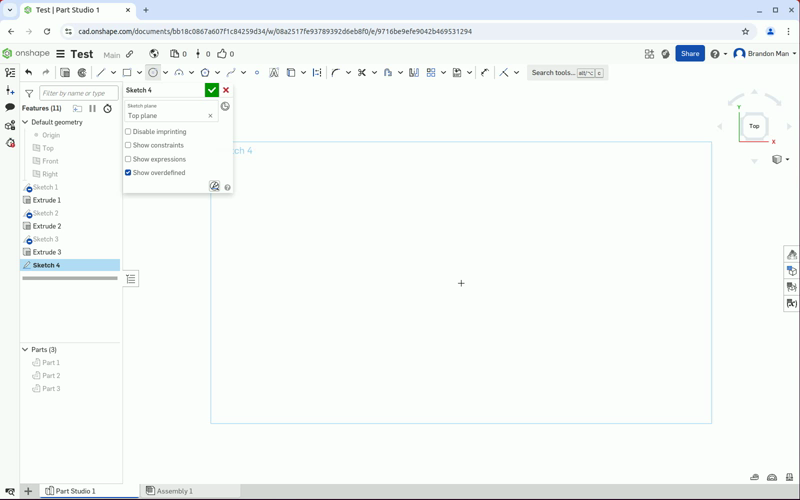
key_up(shift)
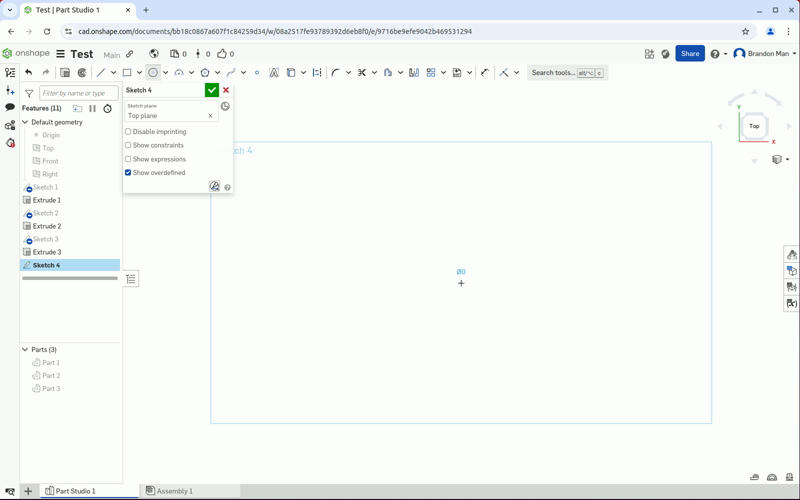
mouse_move(574, 282)
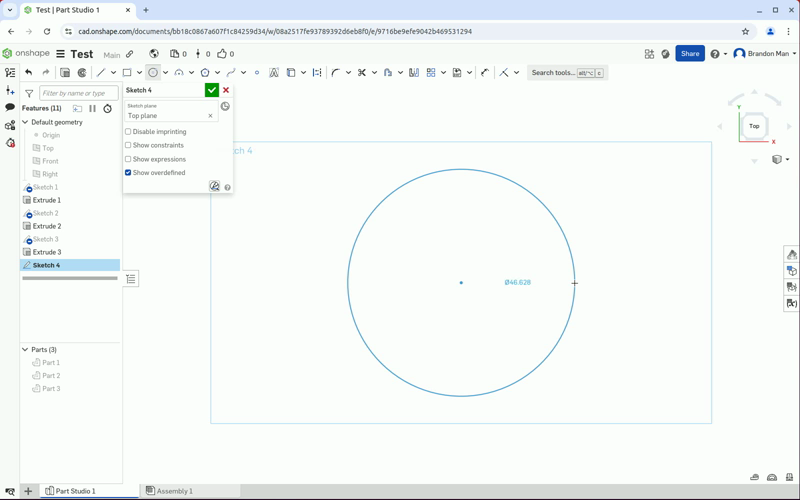
click(574, 282)
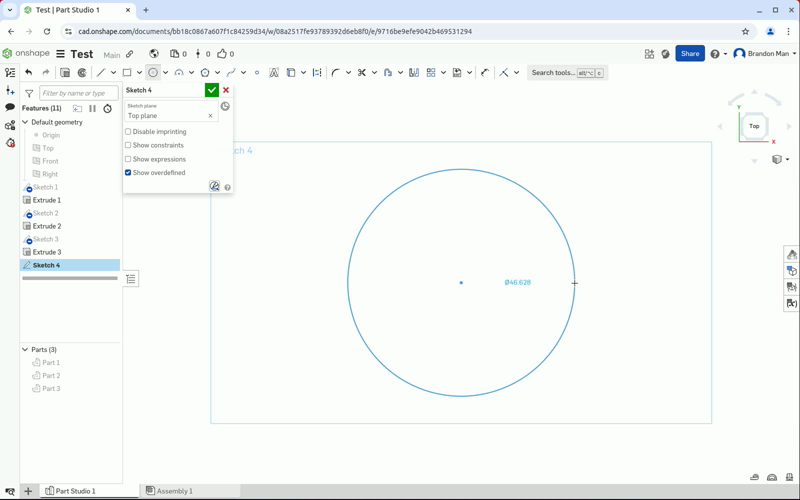
key(esc)
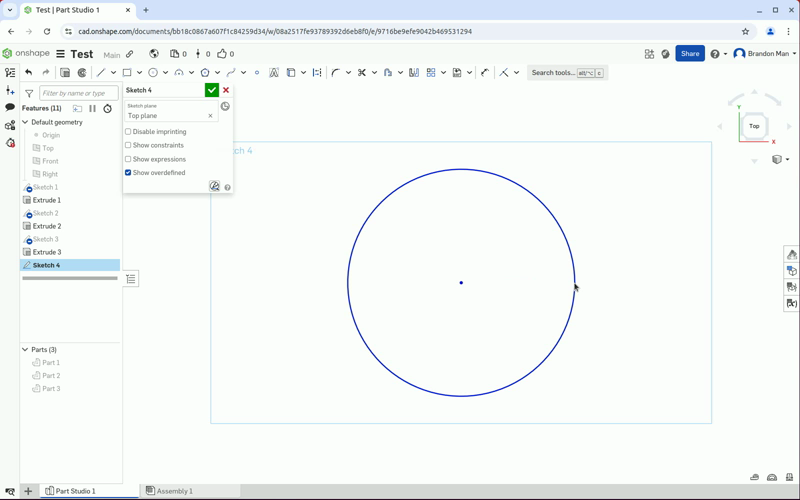
mouse_move(451, 305)
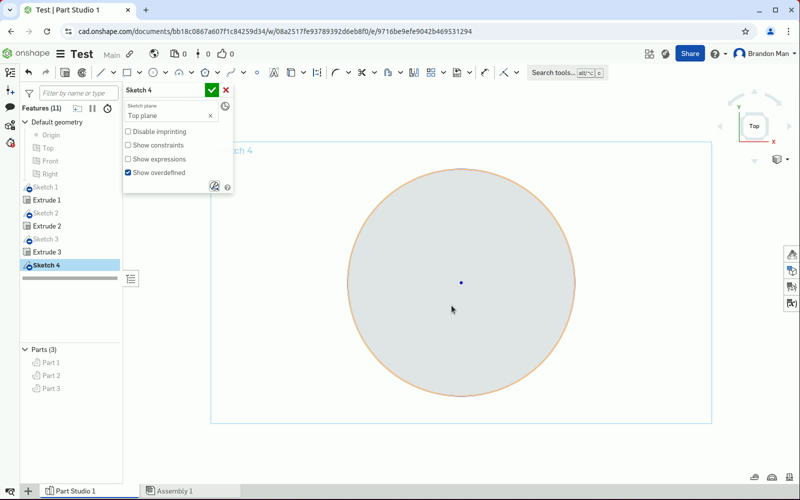
click(451, 305)
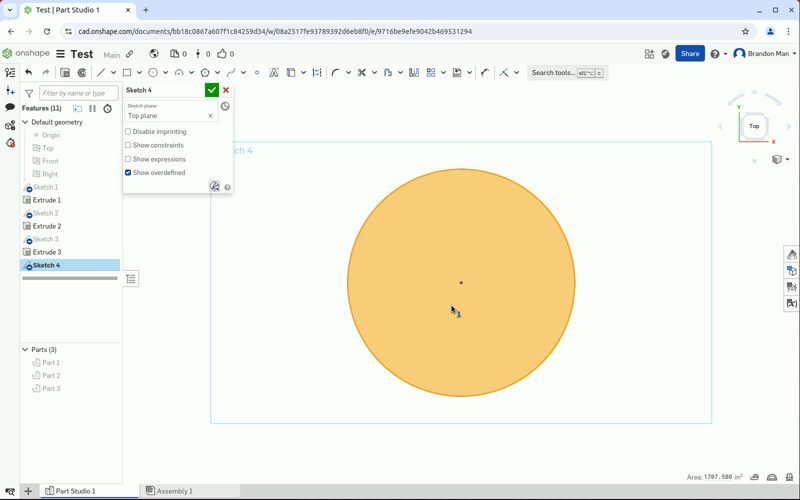
mouse_move(73, 352)
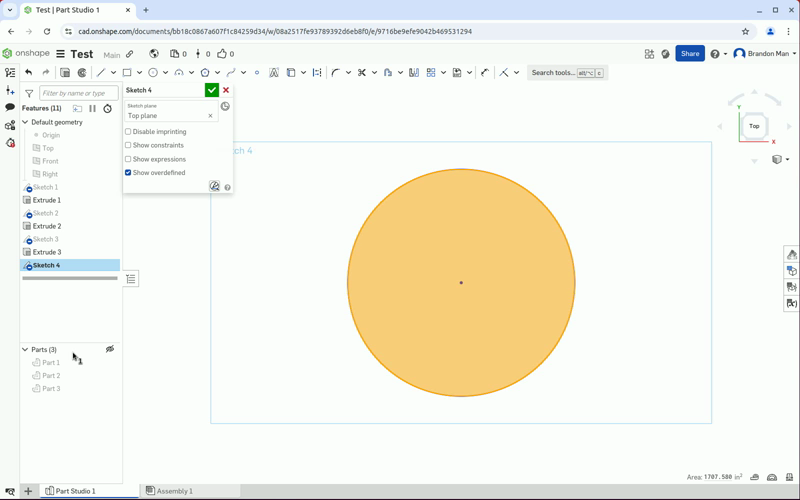
key(shift+y)
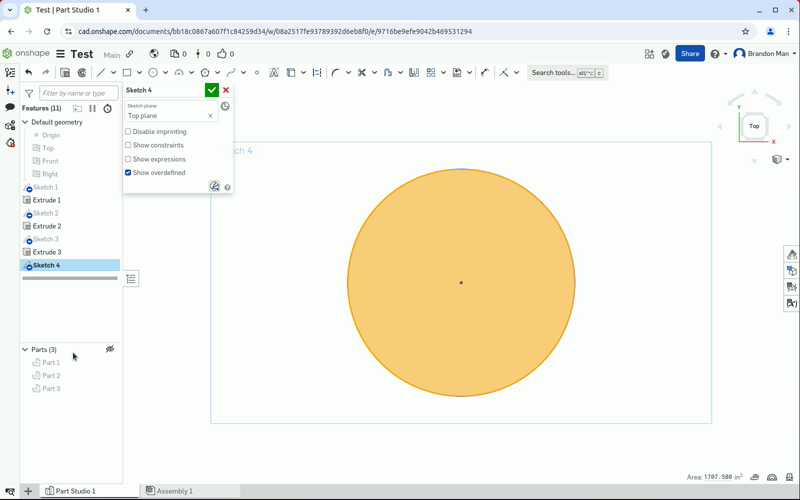
key(shift+e)
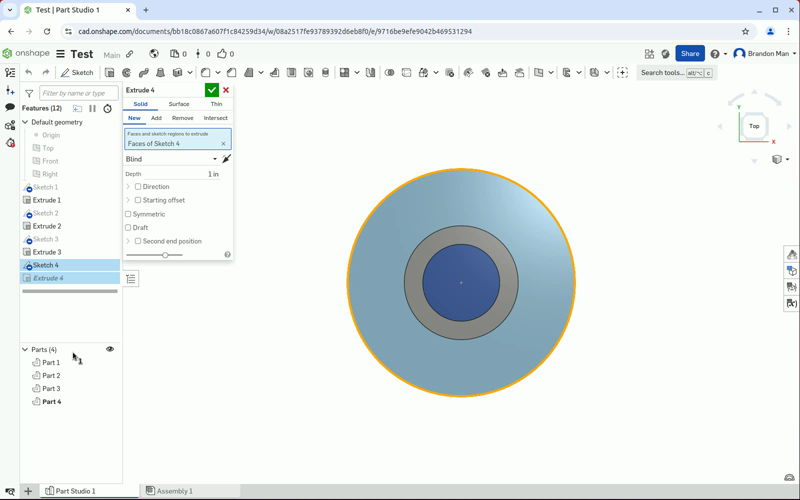
mouse_move(143, 106)
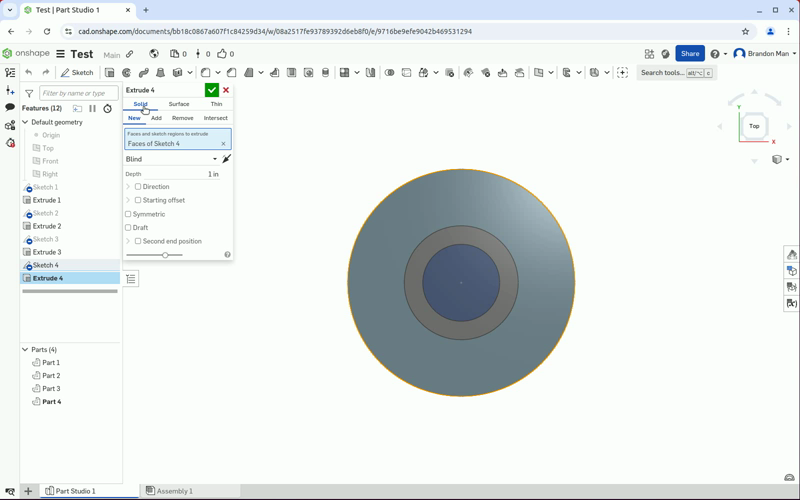
click(143, 106)
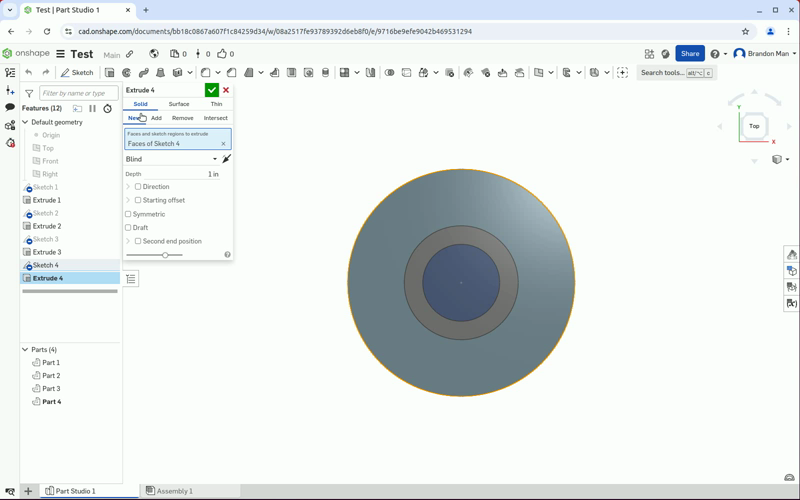
mouse_move(137, 120)
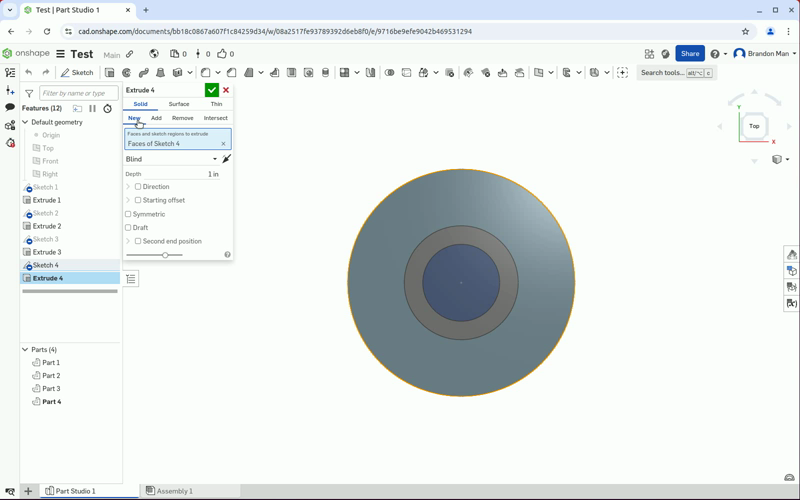
click(137, 120)
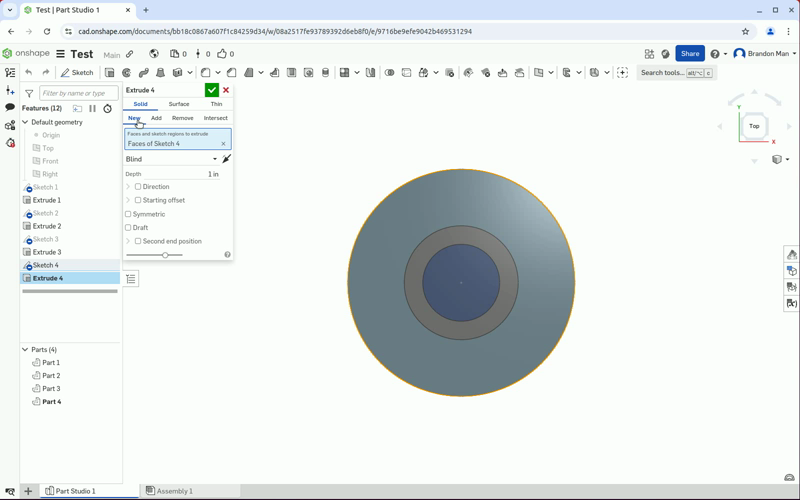
key(tab, 4)
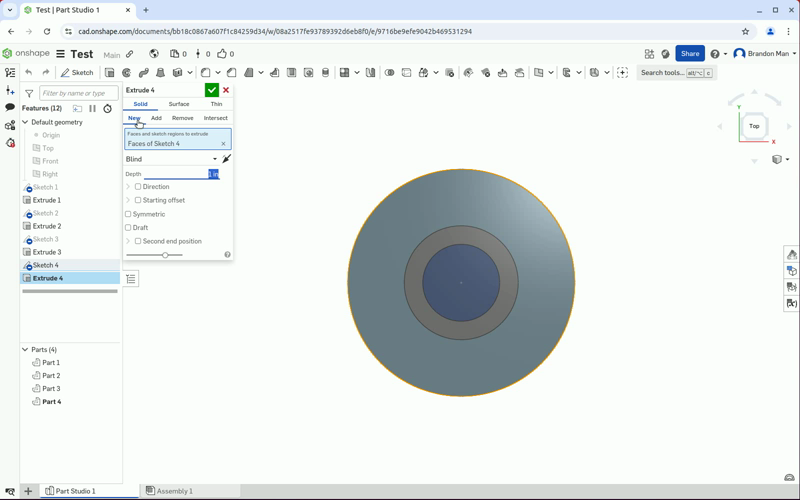
text(1.926)
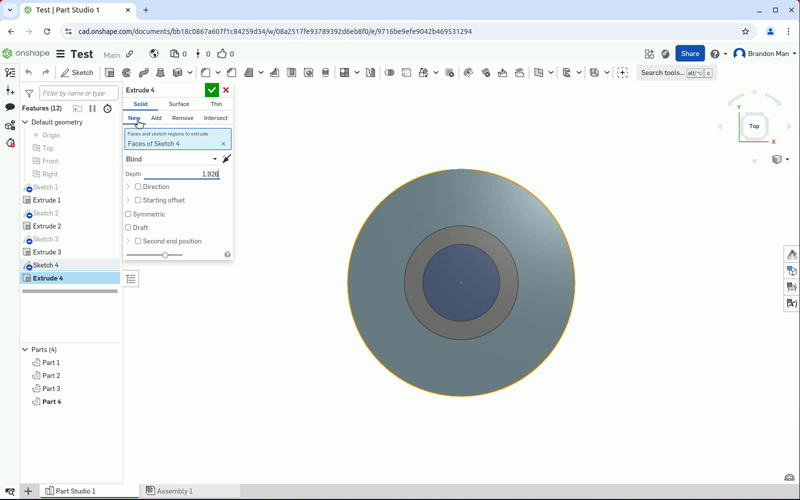
key(enter)
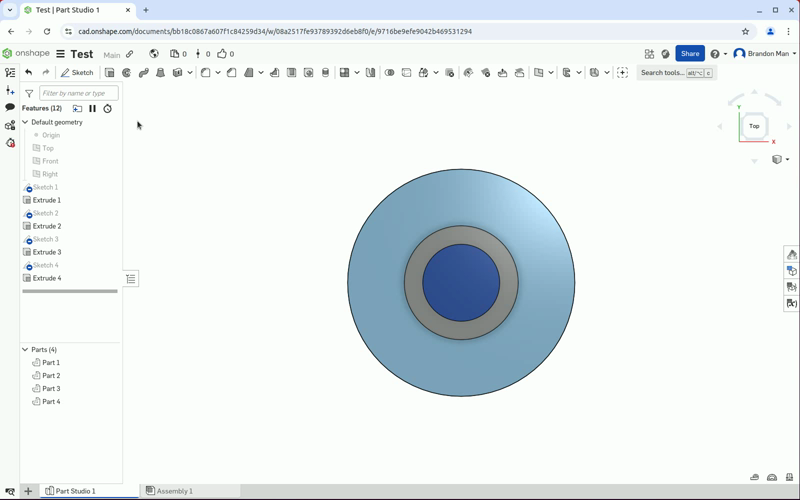
key(shift+h)
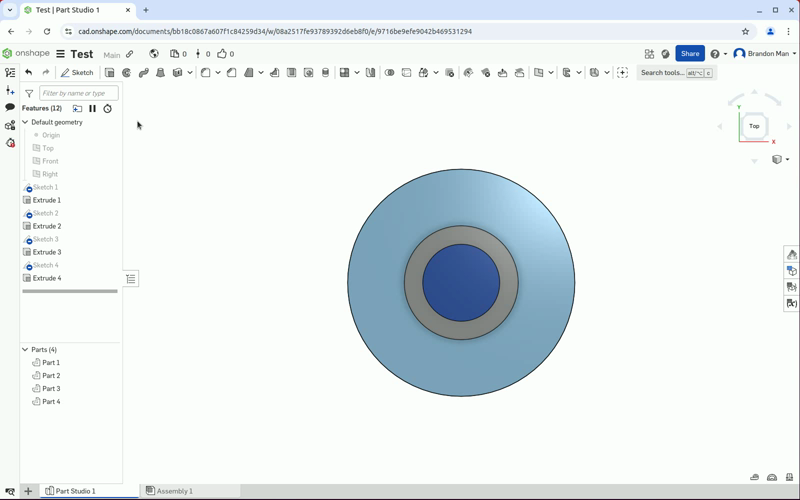
key(shift+h)
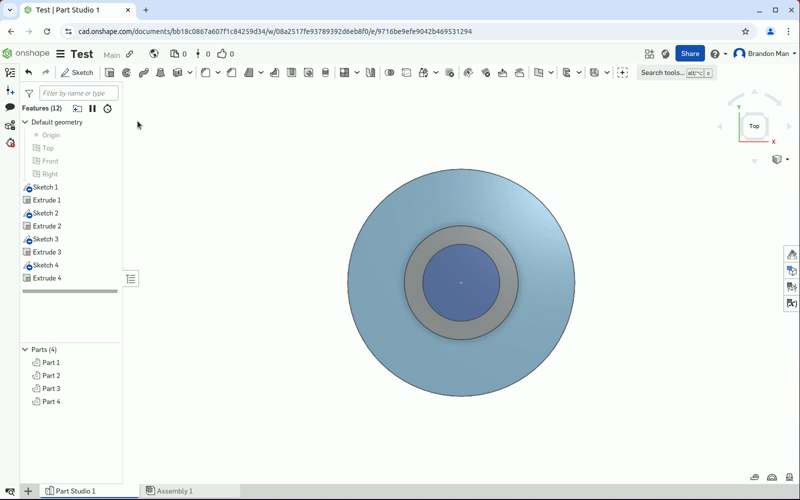
key(shift+7)
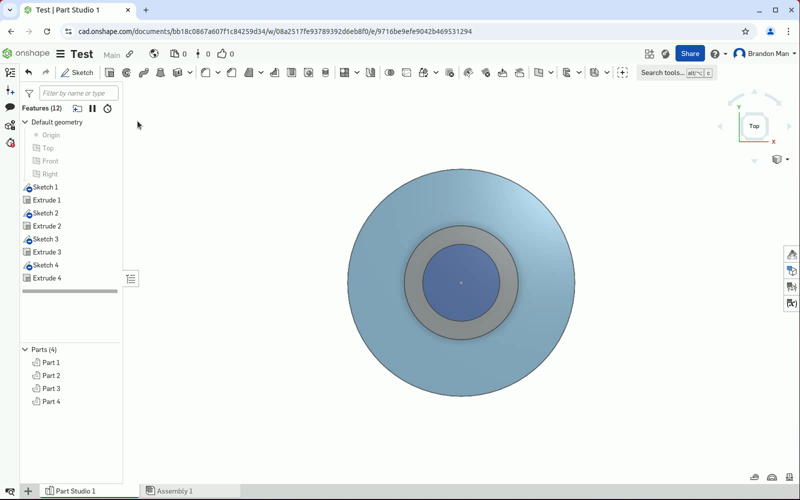
key(up, 3)
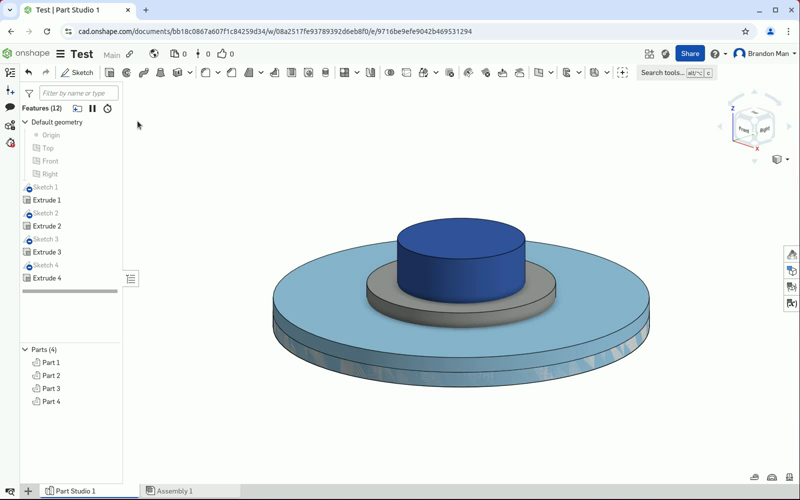
key(left, 3)
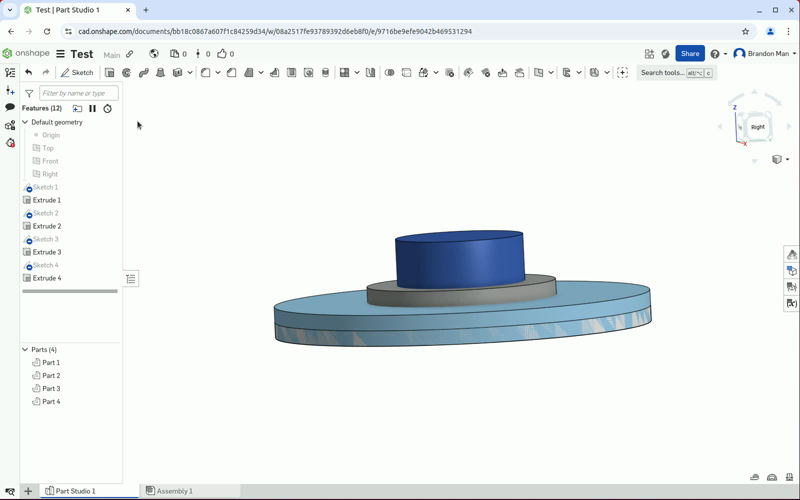
key(right, 3)
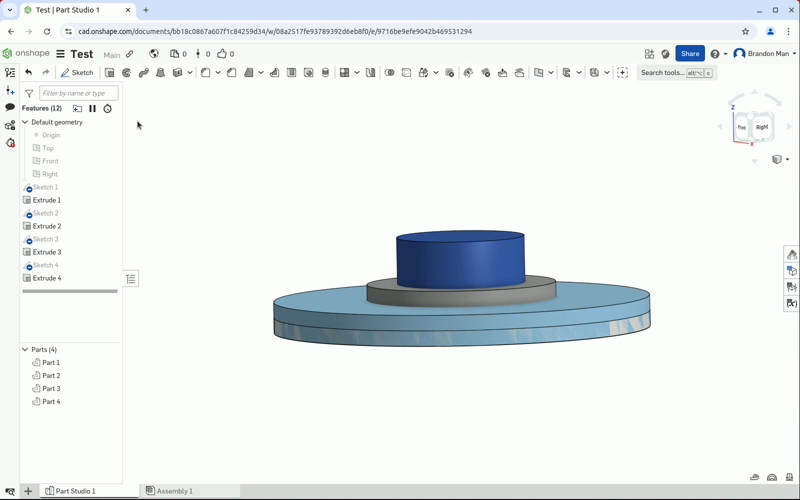
key(down, 3)
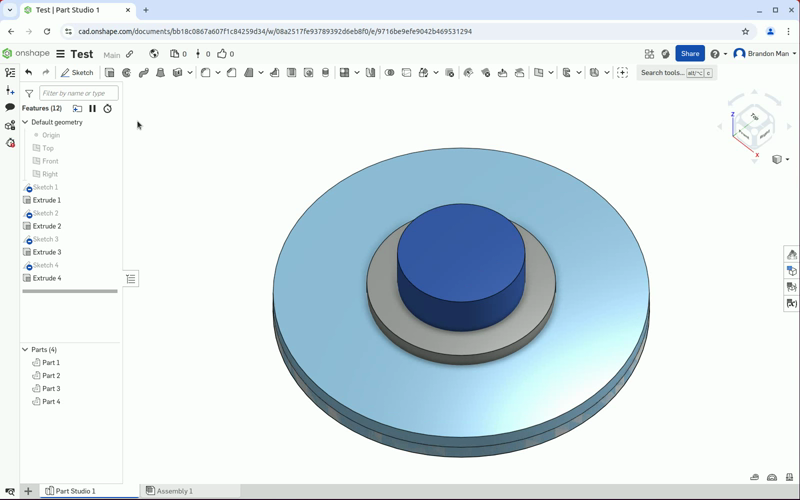
mouse_move(73, 189)
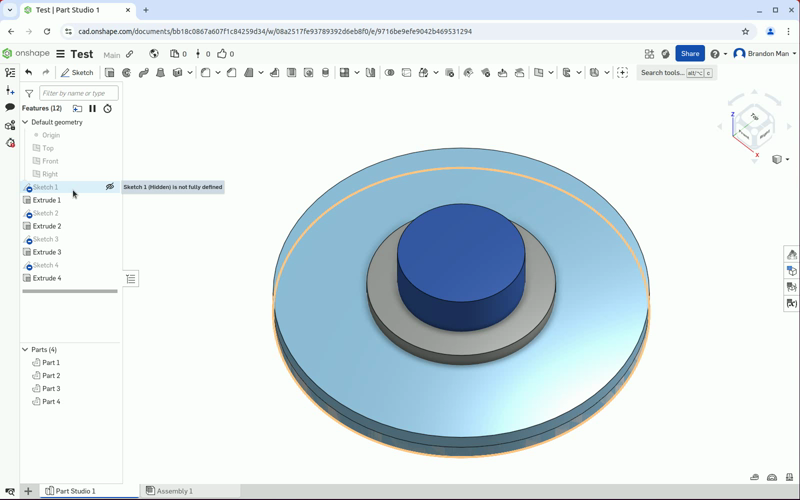
click(73, 189)